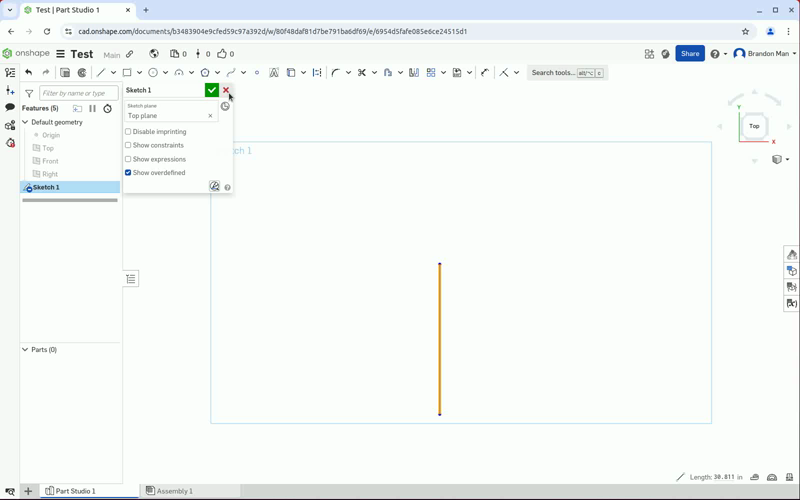
key(shift+h)
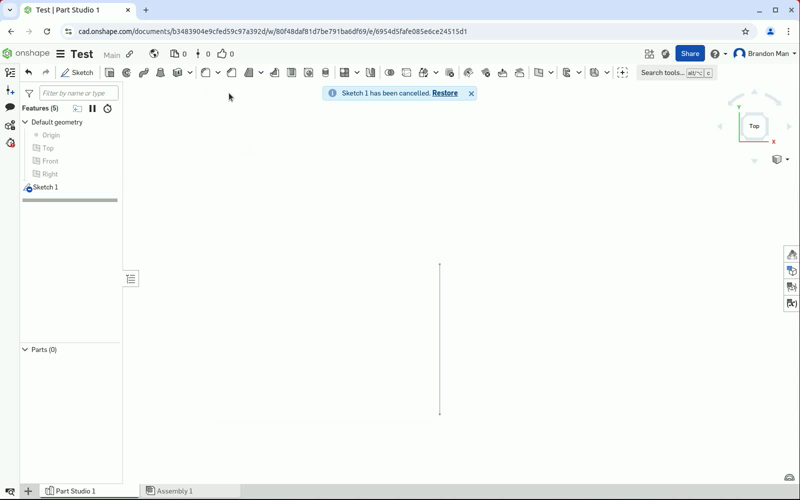
key(shift+s)
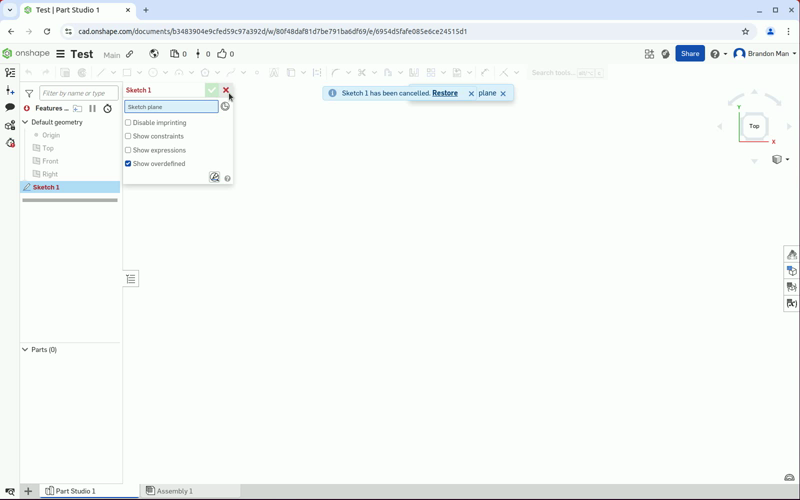
mouse_move(73, 150)
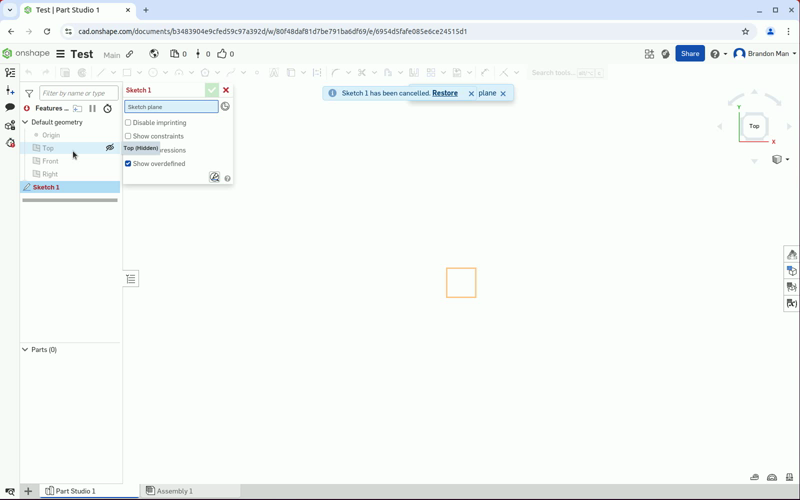
click(73, 150)
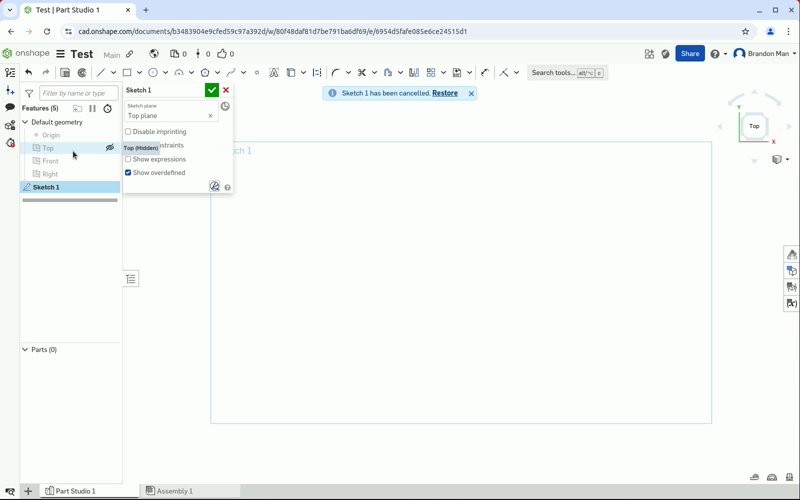
mouse_move(73, 352)
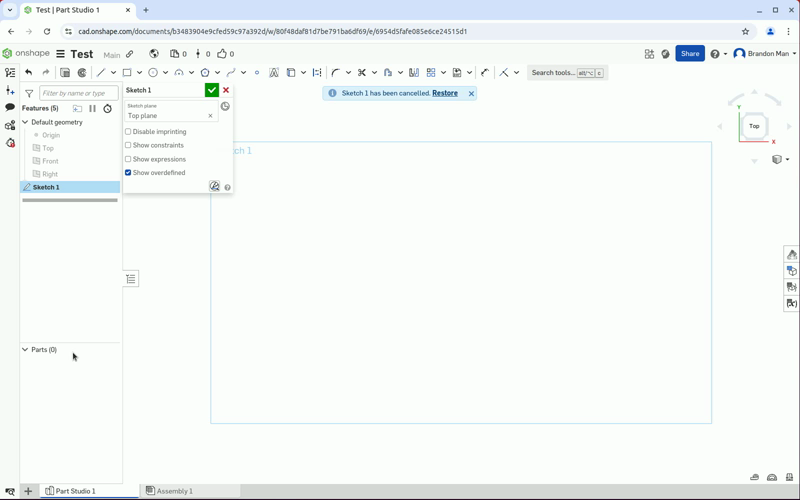
key(y)
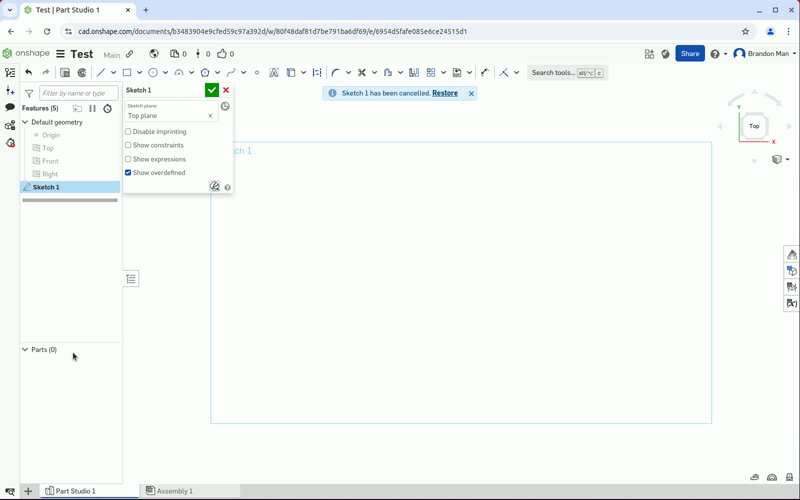
key(l)
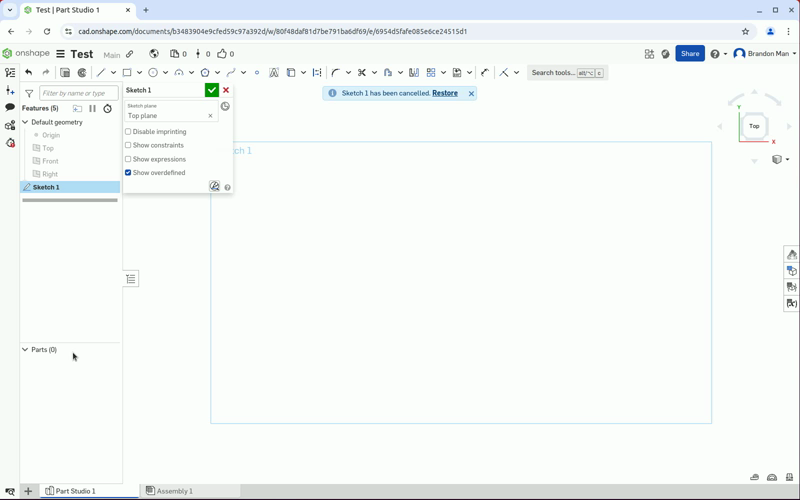
key_down(shift)
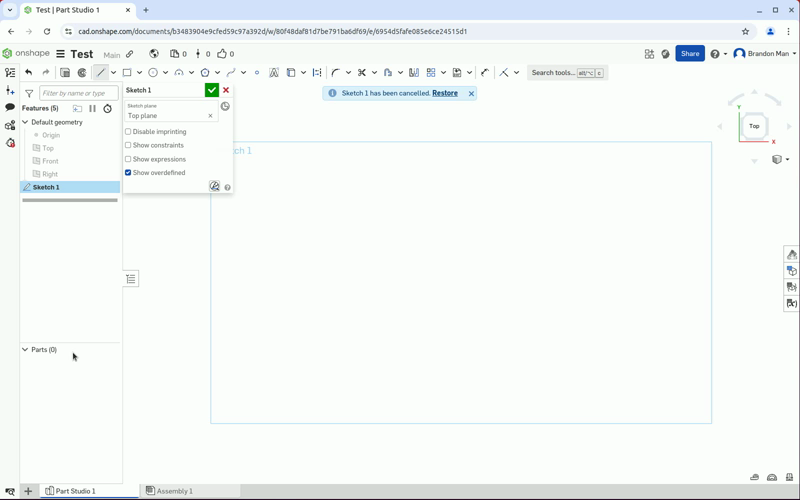
mouse_move(460, 282)
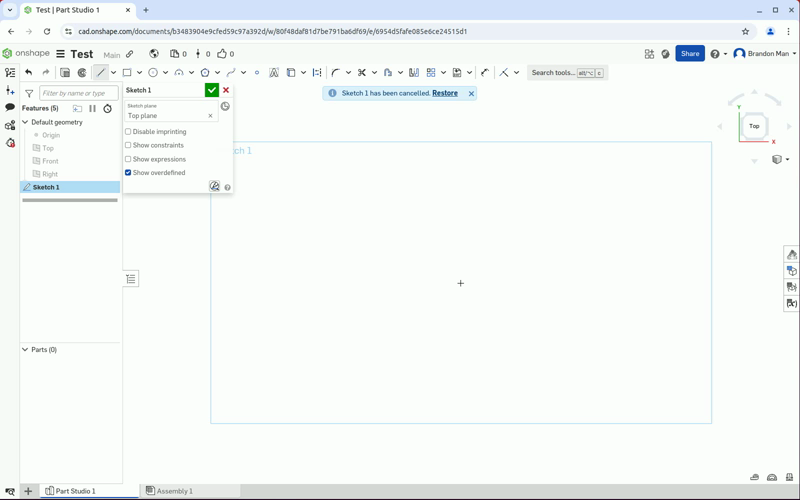
click(460, 282)
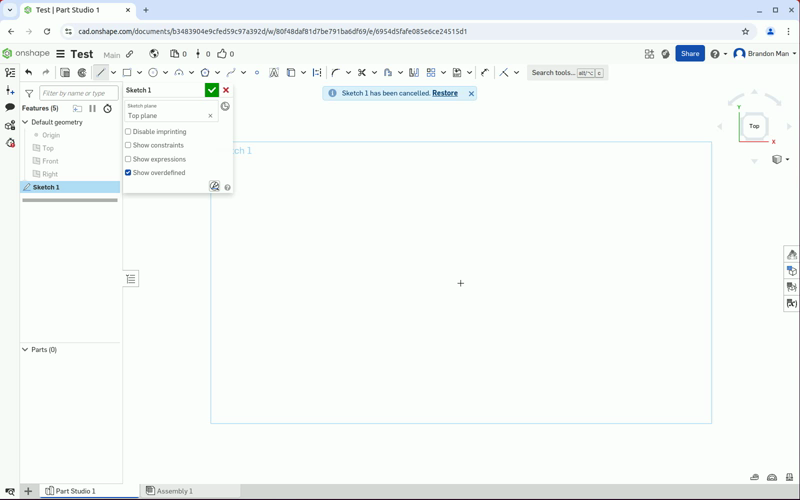
key_up(shift)
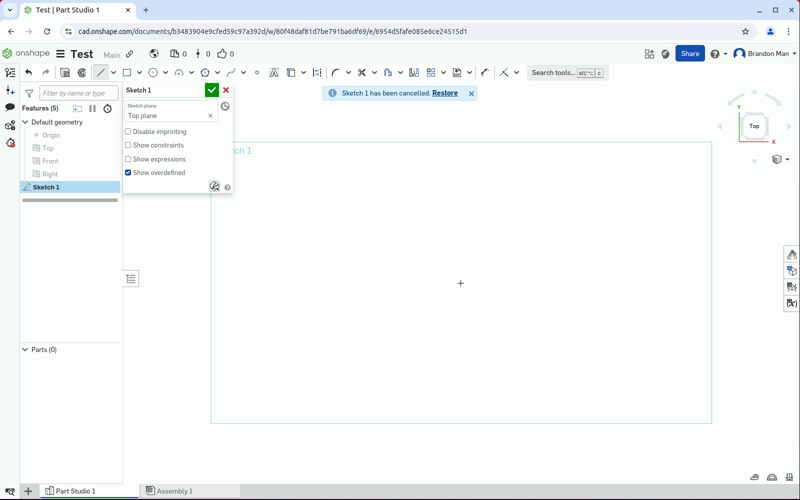
key_down(shift)
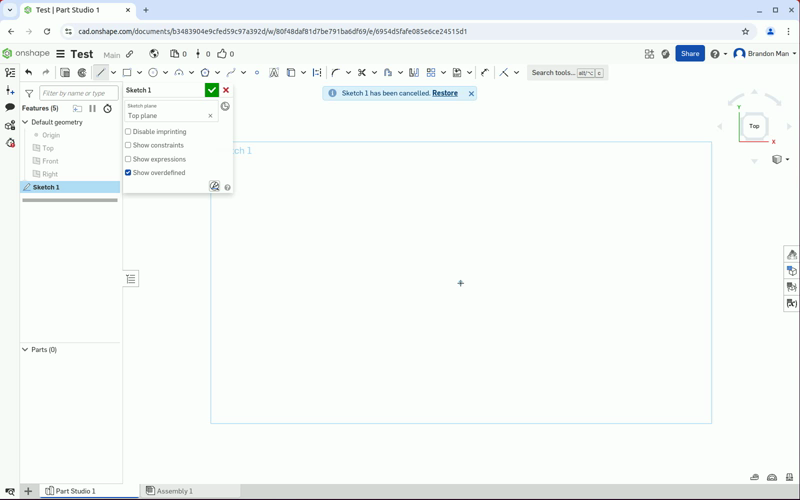
mouse_move(558, 282)
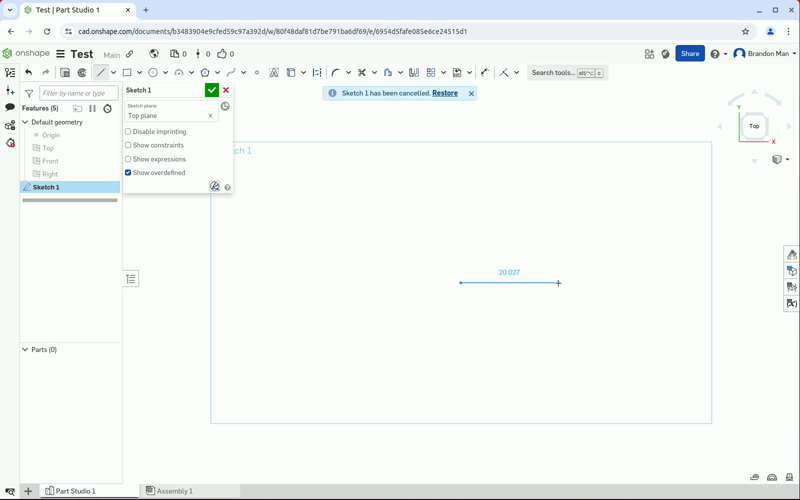
click(558, 282)
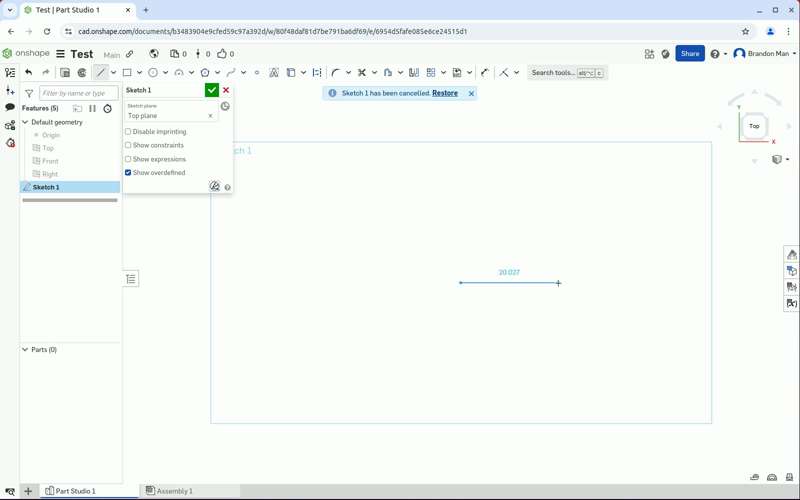
key_up(shift)
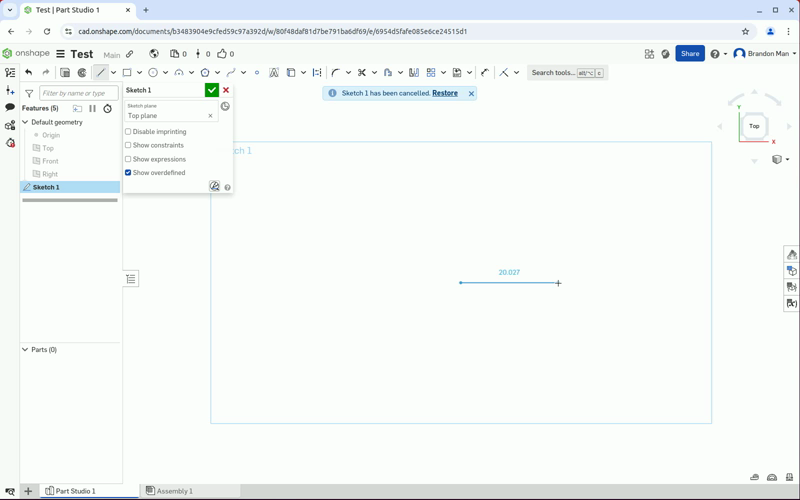
key_down(shift)
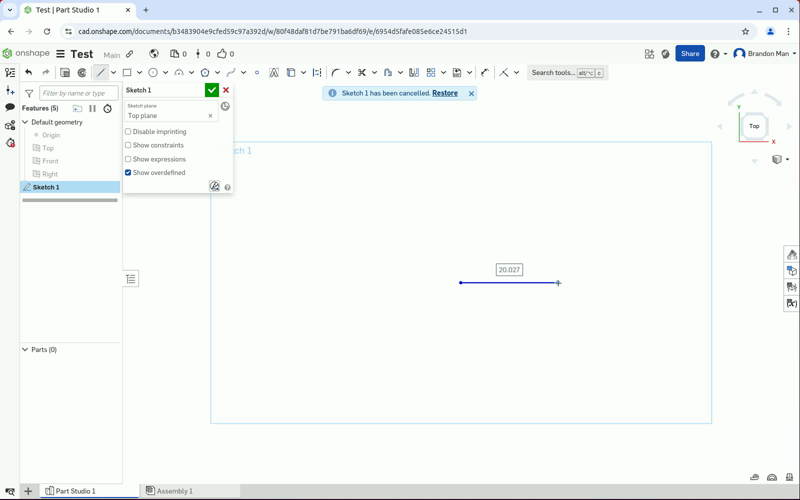
mouse_move(558, 170)
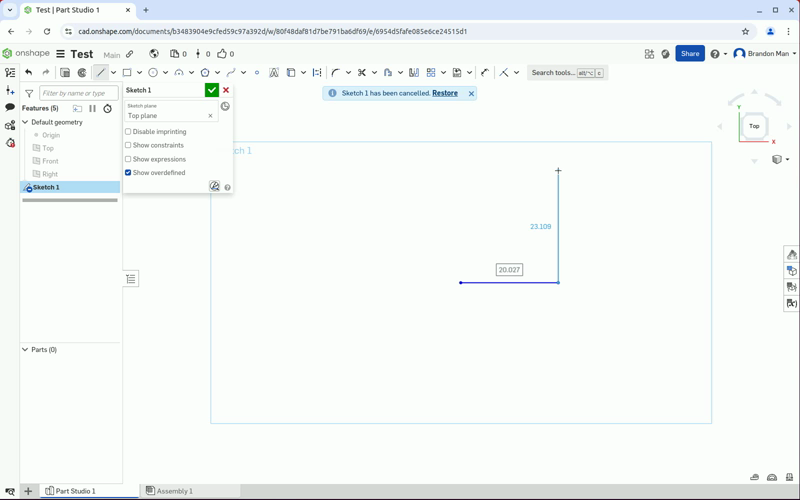
click(558, 170)
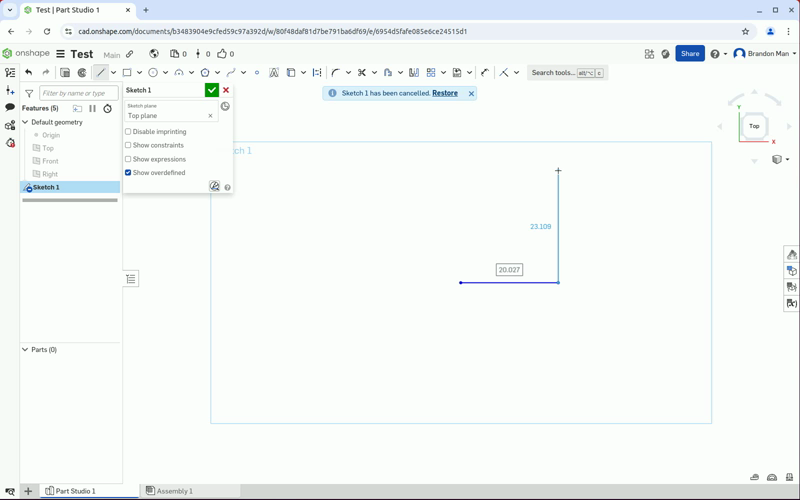
key_up(shift)
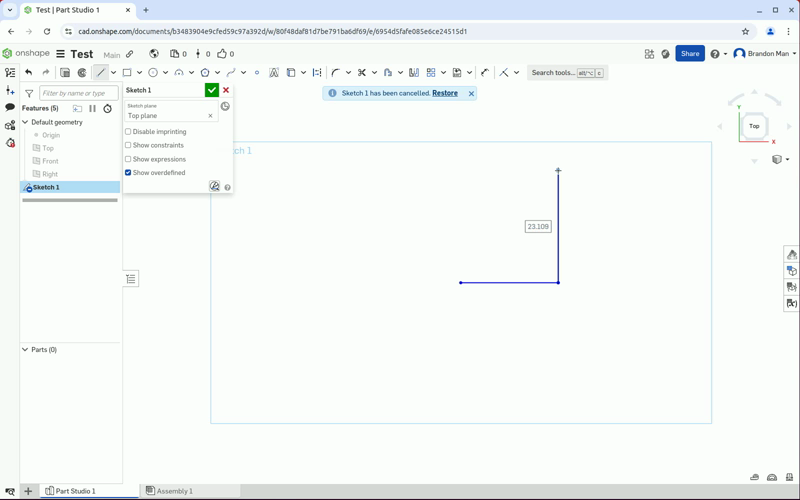
key_down(shift)
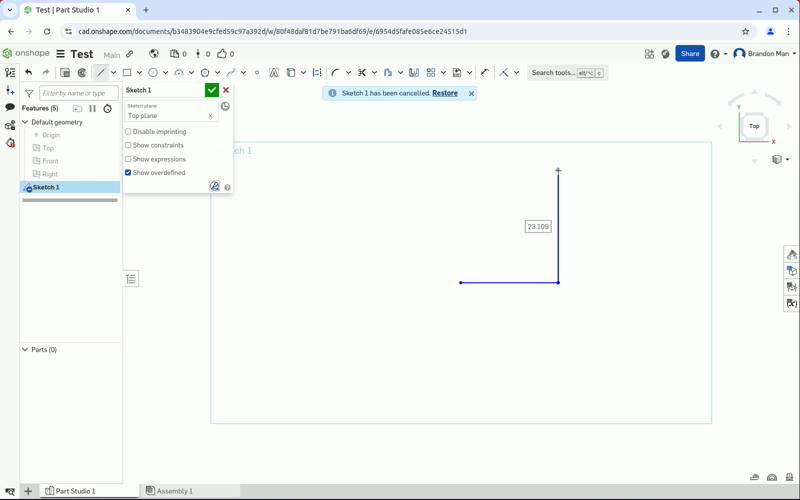
mouse_move(460, 170)
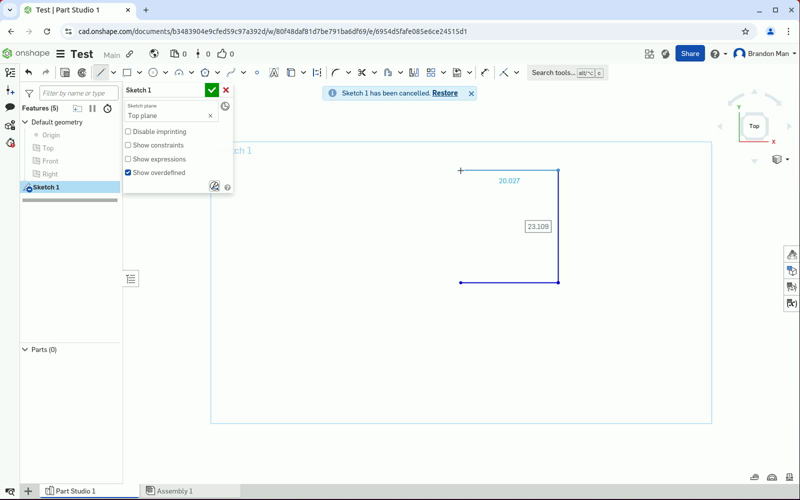
click(460, 170)
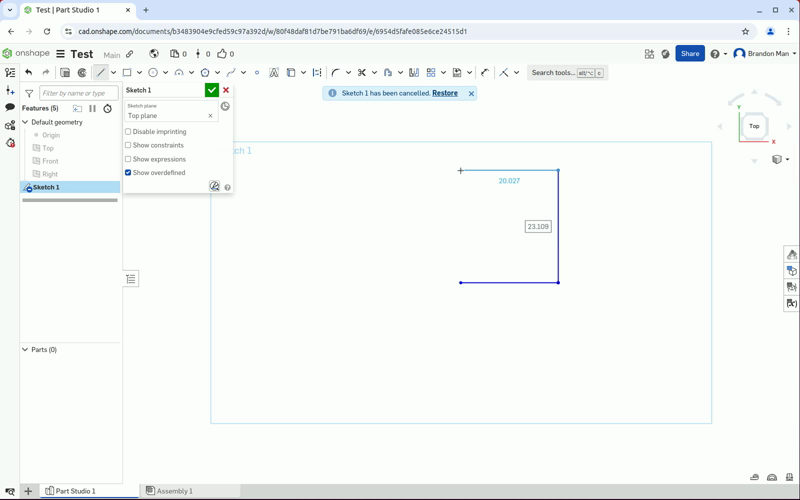
key_up(shift)
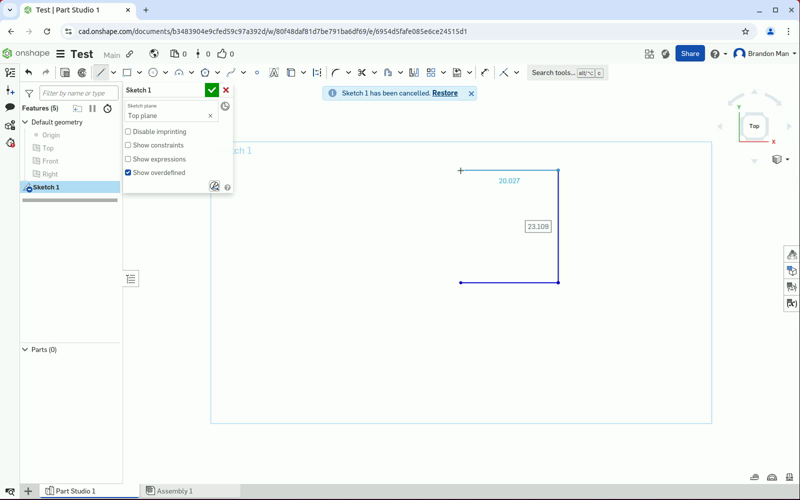
key_down(shift)
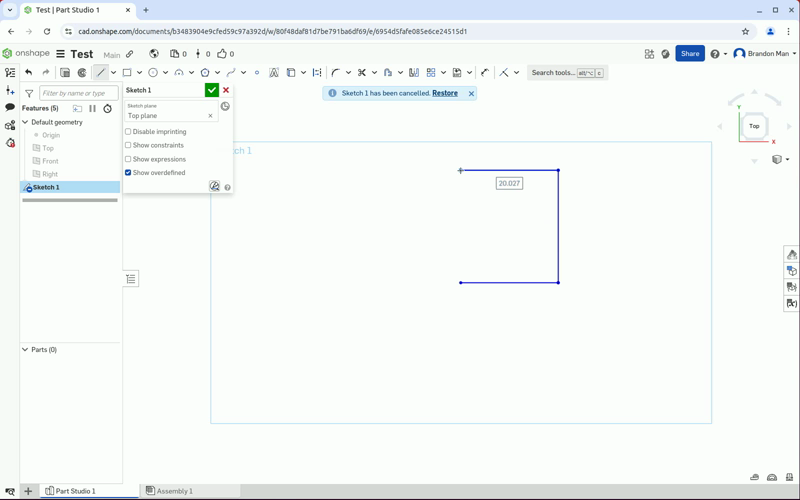
mouse_move(460, 282)
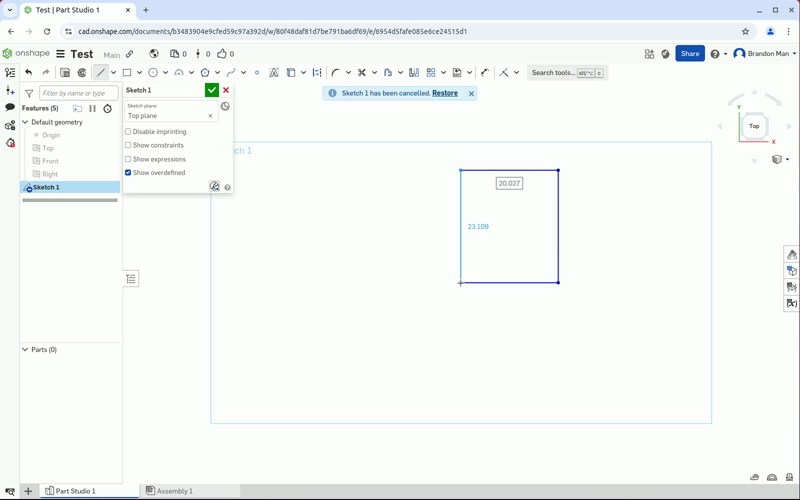
key_up(shift)
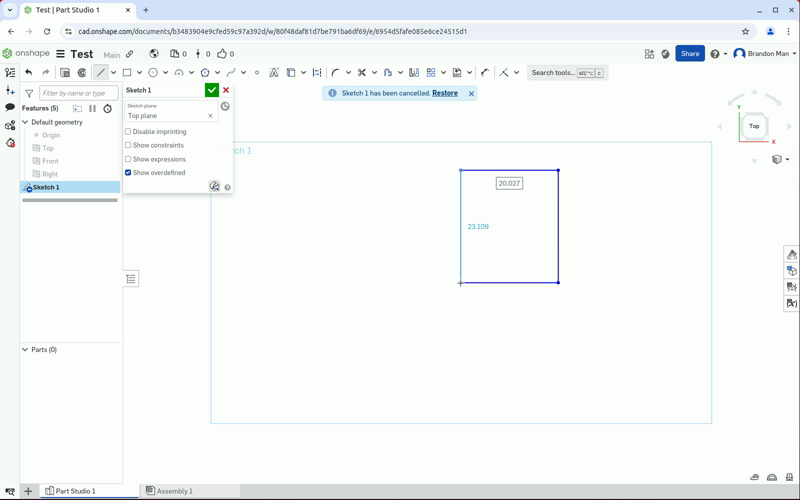
click(460, 282)
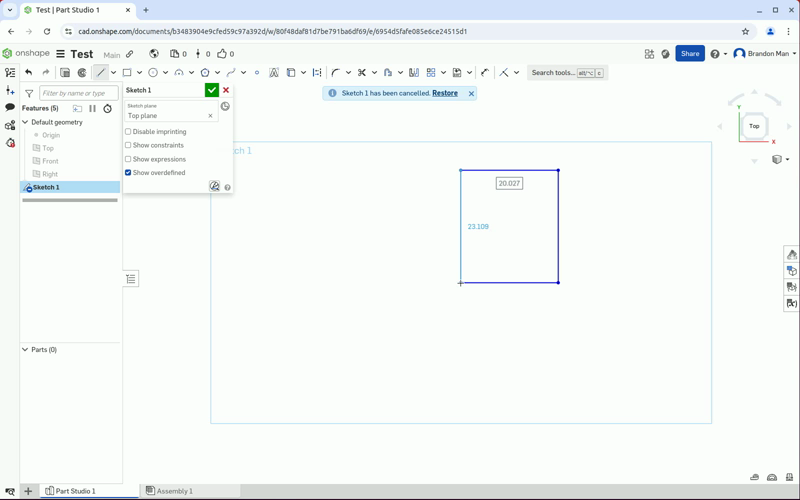
key(esc)
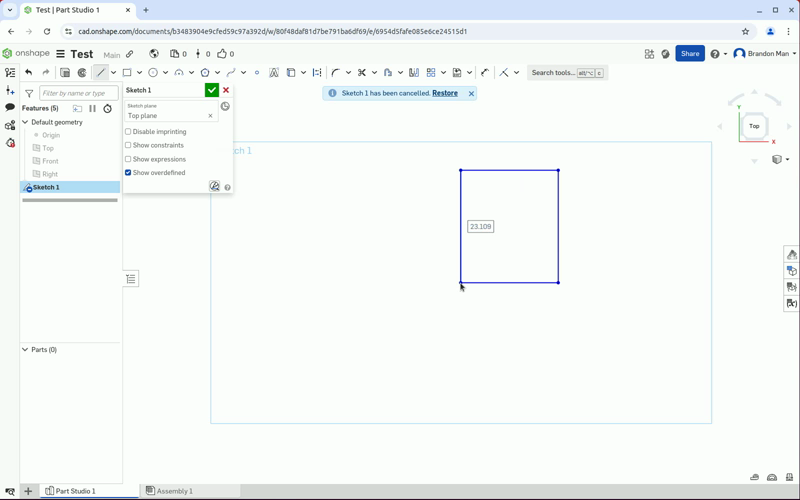
mouse_move(482, 191)
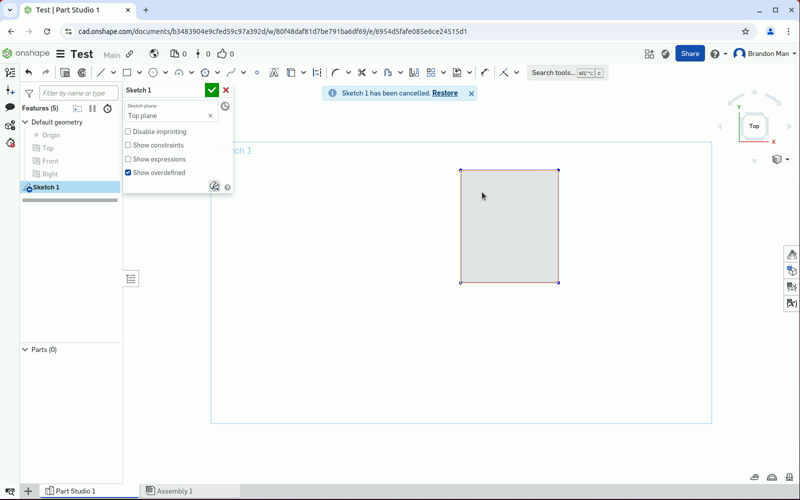
click(482, 191)
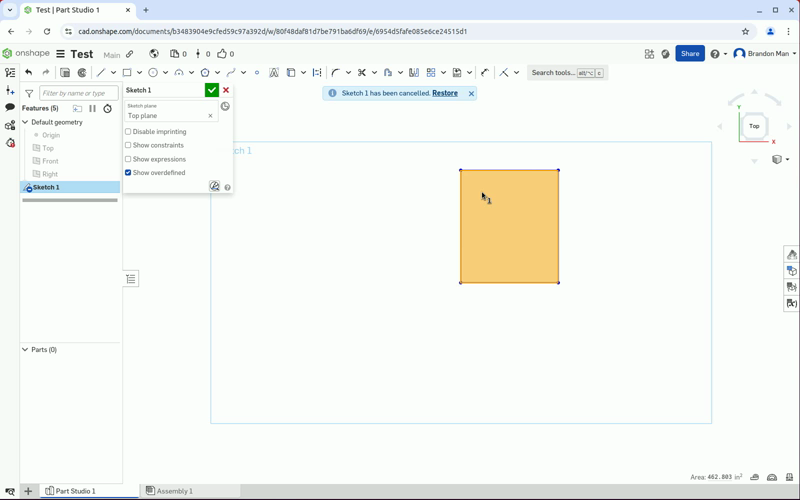
mouse_move(73, 352)
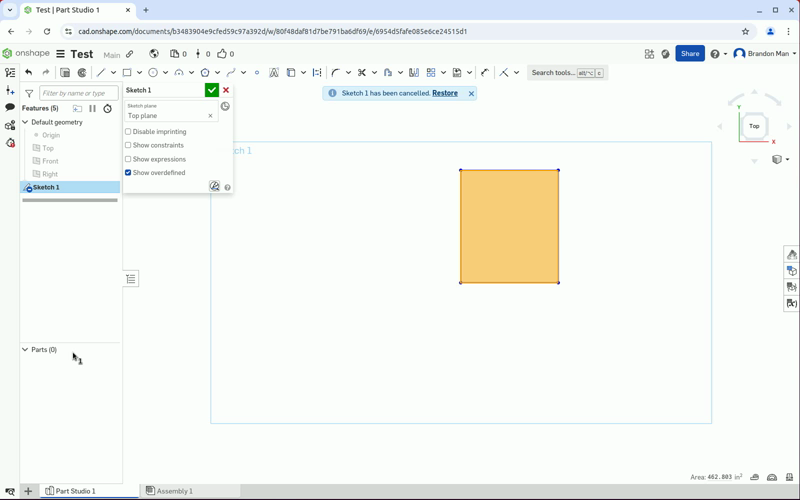
key(shift+y)
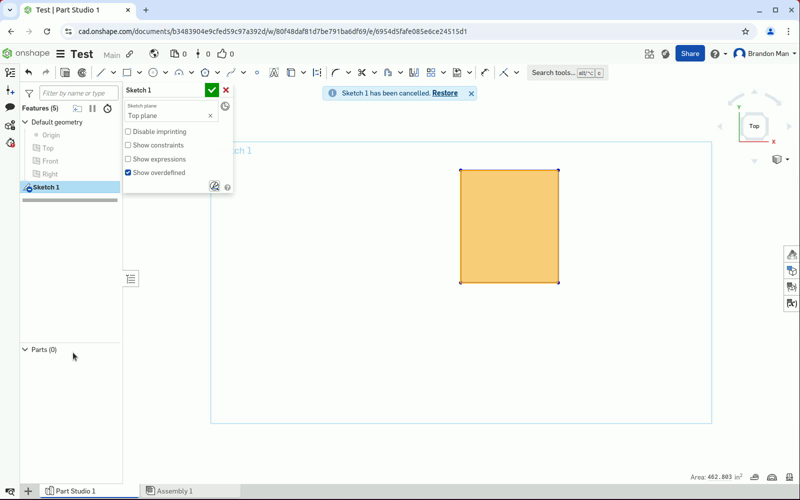
key(shift+e)
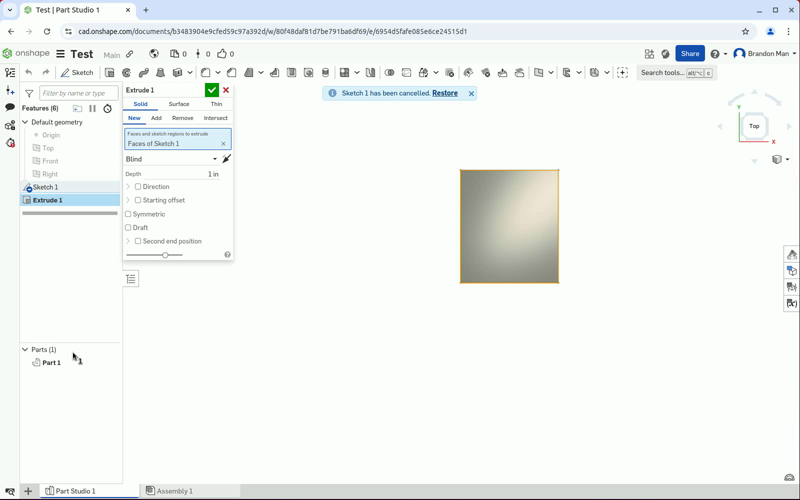
mouse_move(143, 106)
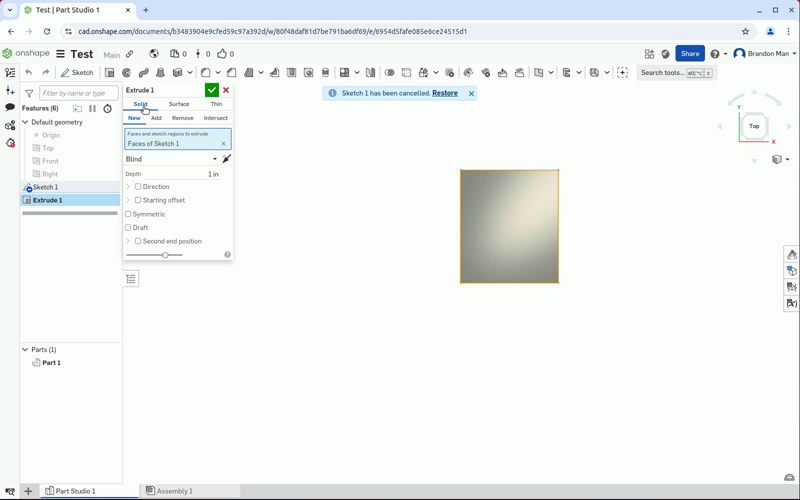
click(143, 106)
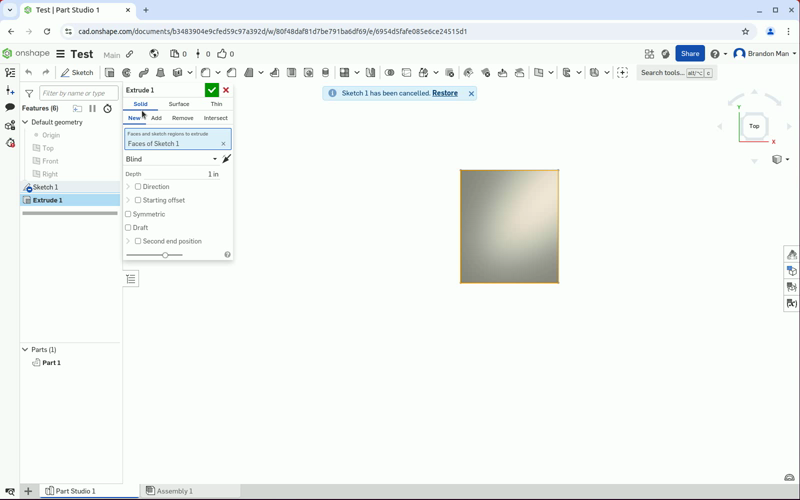
mouse_move(137, 120)
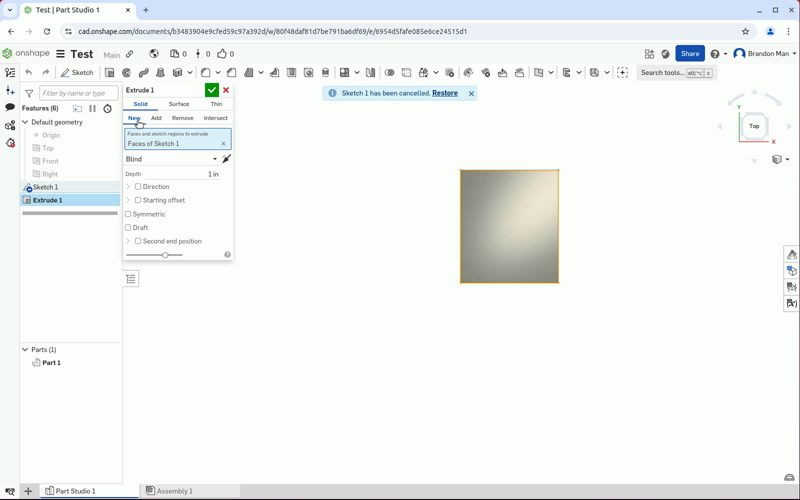
click(137, 120)
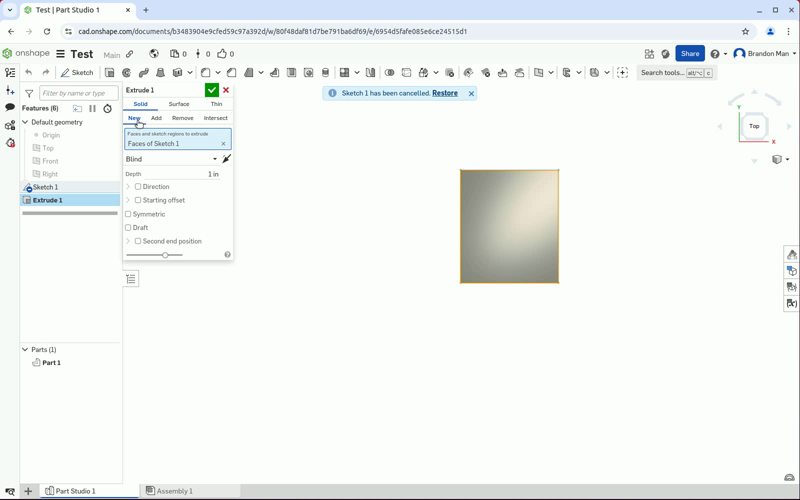
key(tab, 4)
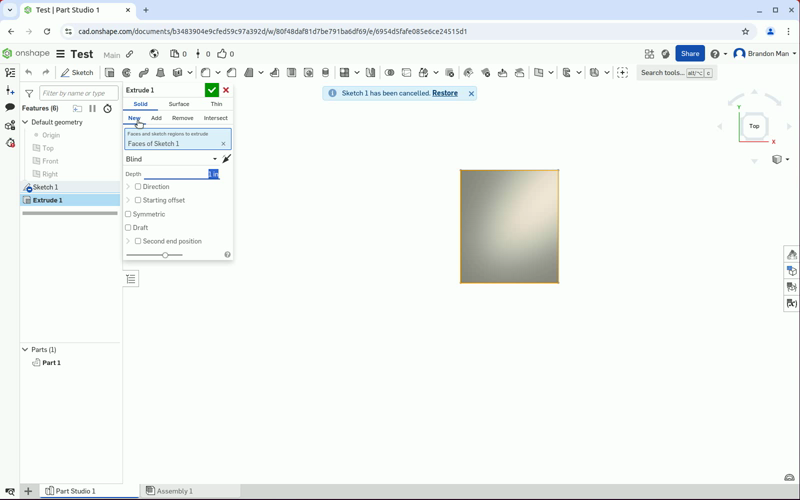
text(11.795)
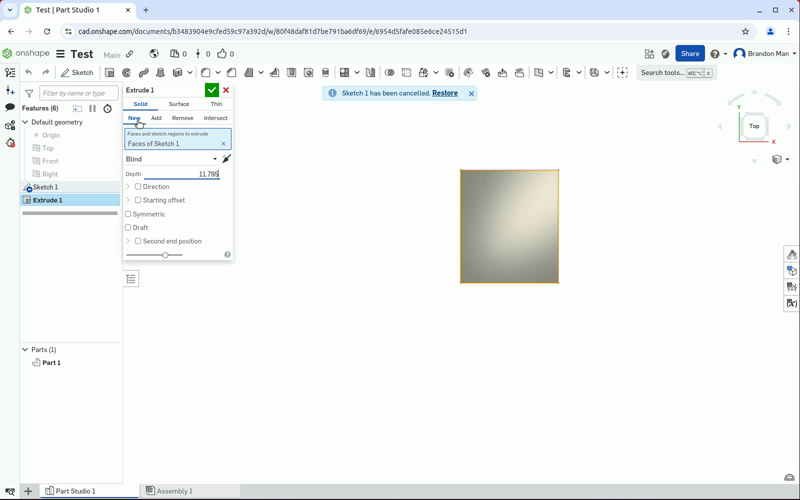
key(enter)
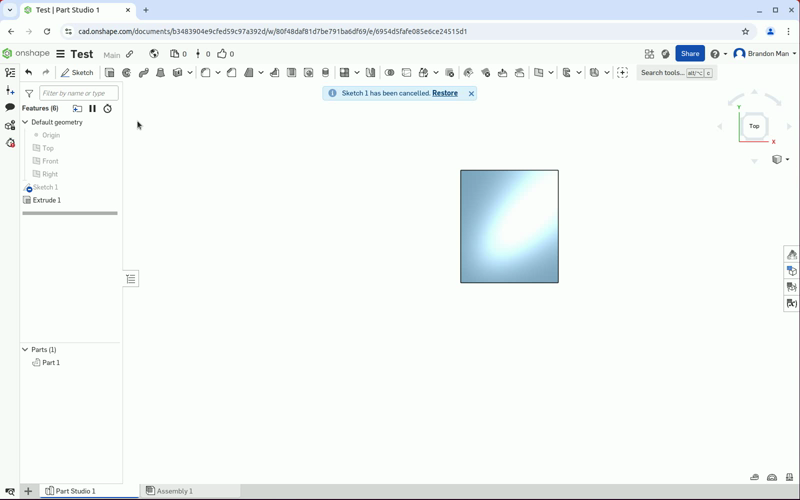
key(shift+h)
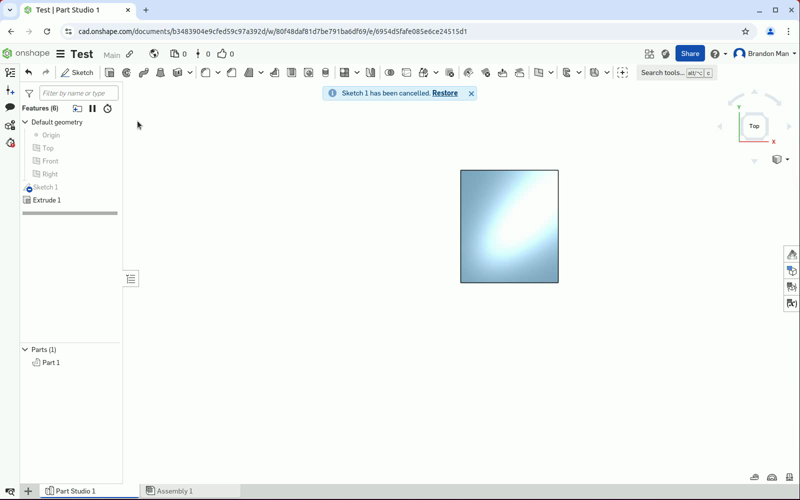
key(shift+h)
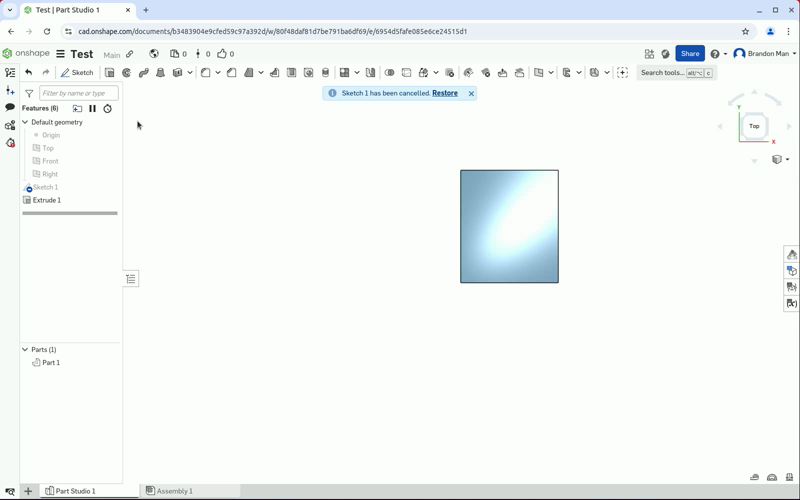
mouse_move(73, 189)
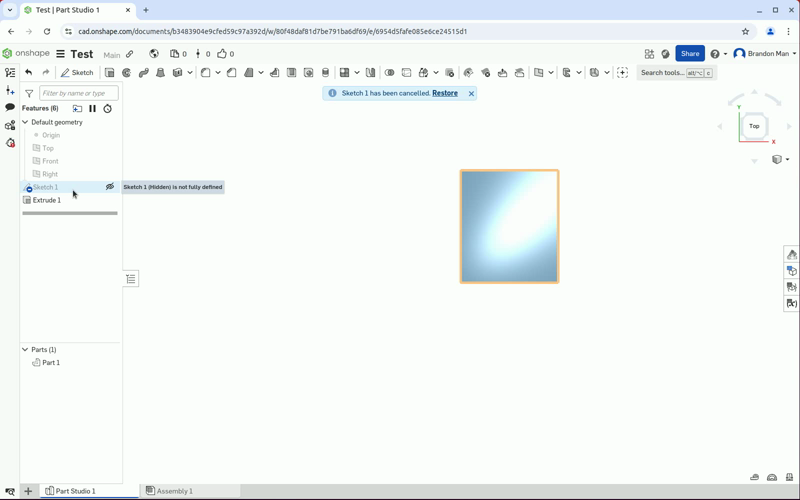
click(73, 189)
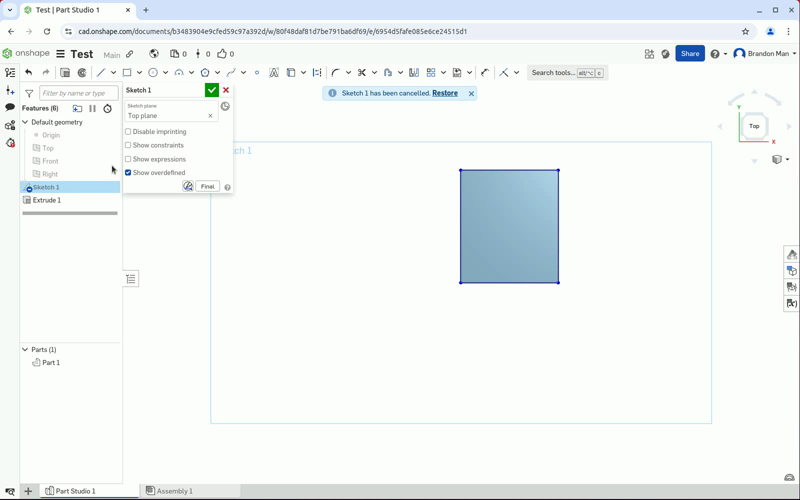
mouse_move(229, 92)
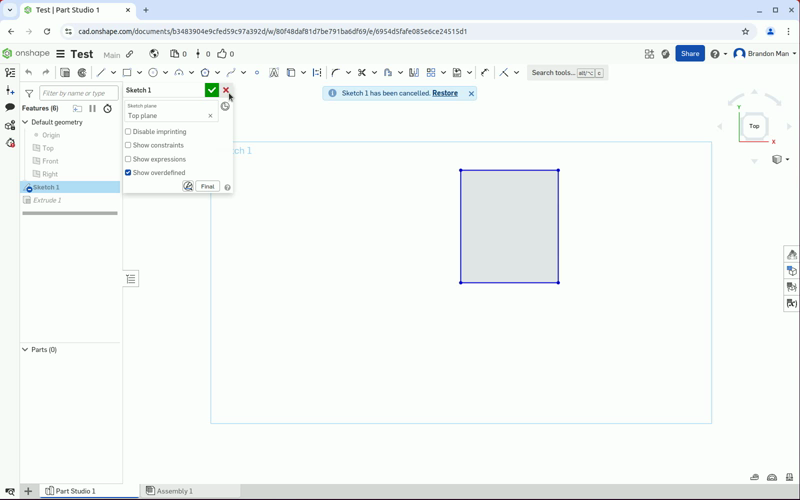
click(229, 92)
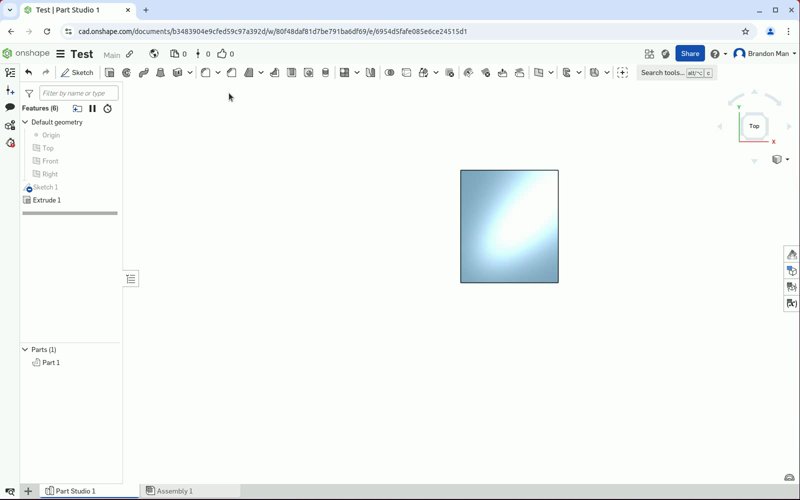
mouse_move(73, 352)
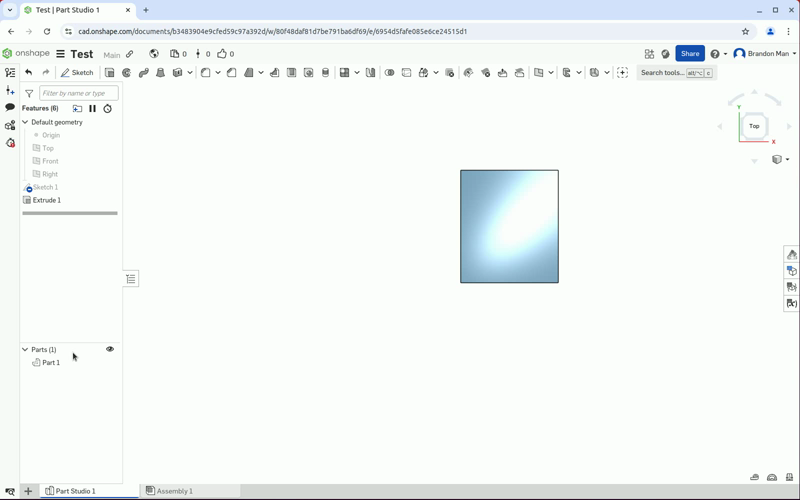
key(y)
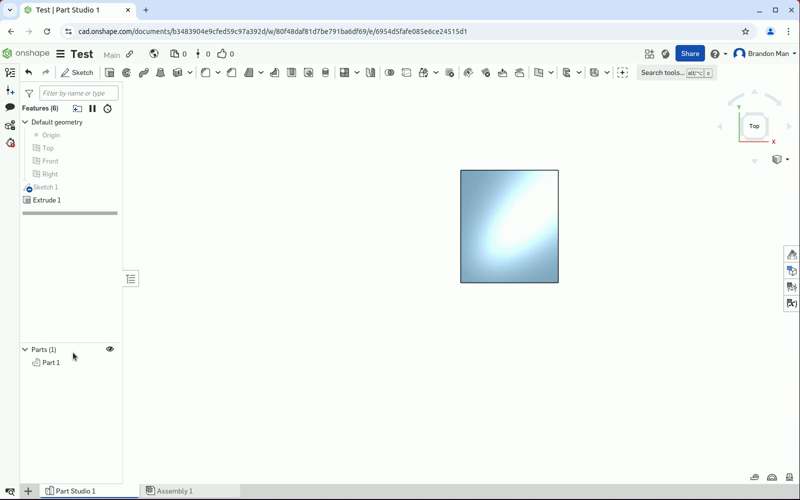
key(shift+p)
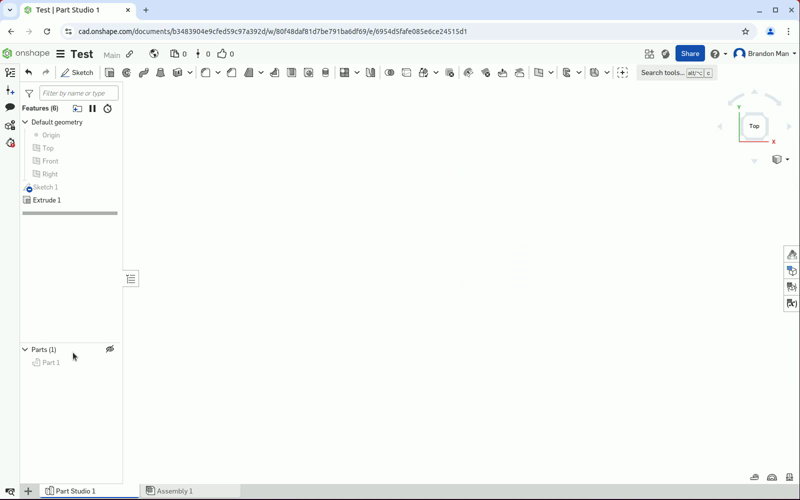
key(space)
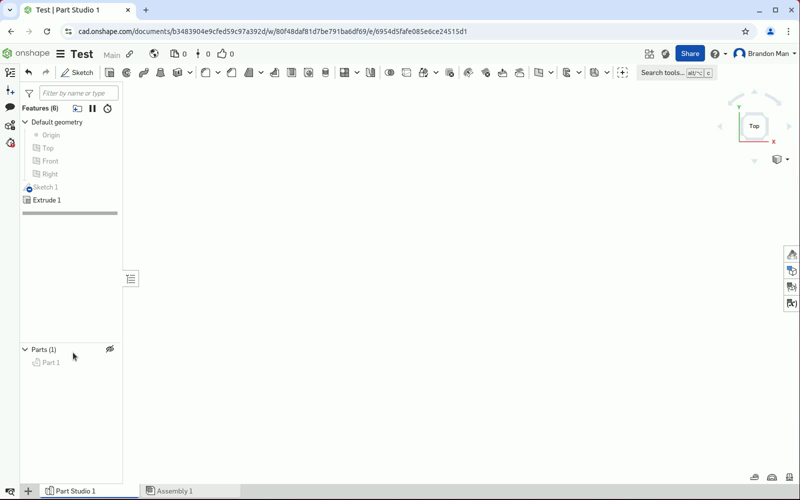
key_down(shift)
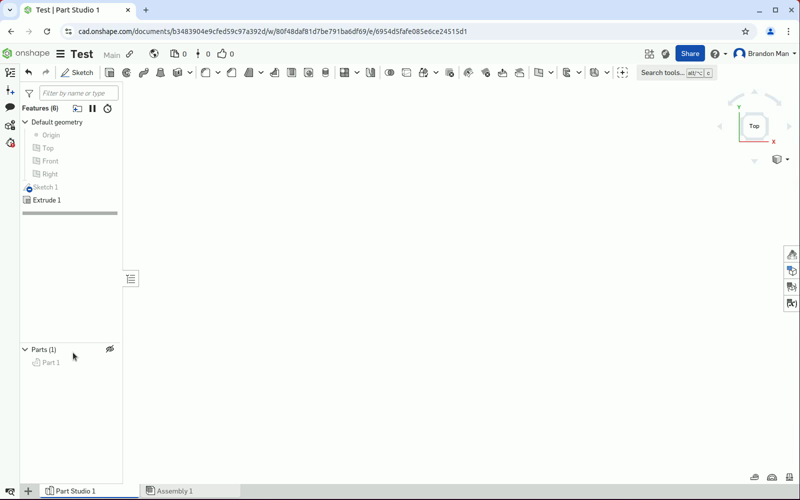
key(up)
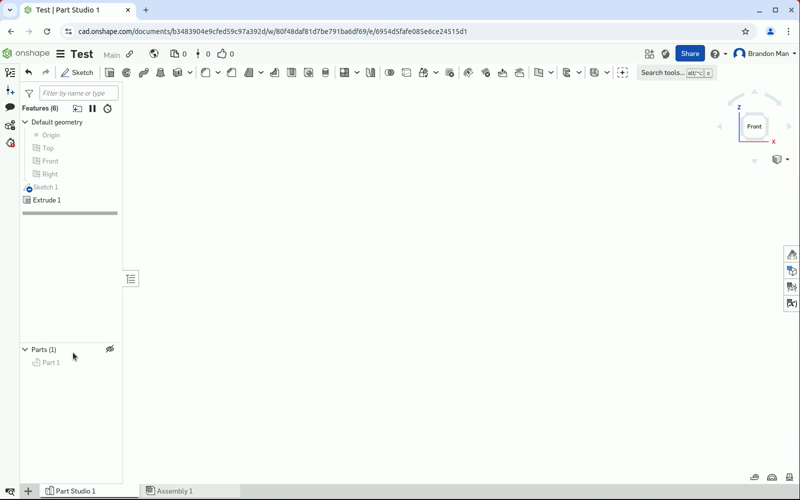
key_up(shift)
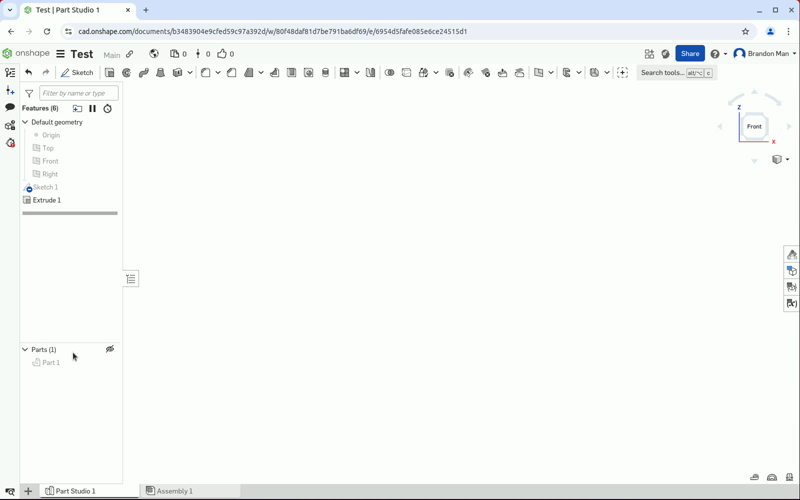
mouse_move(73, 352)
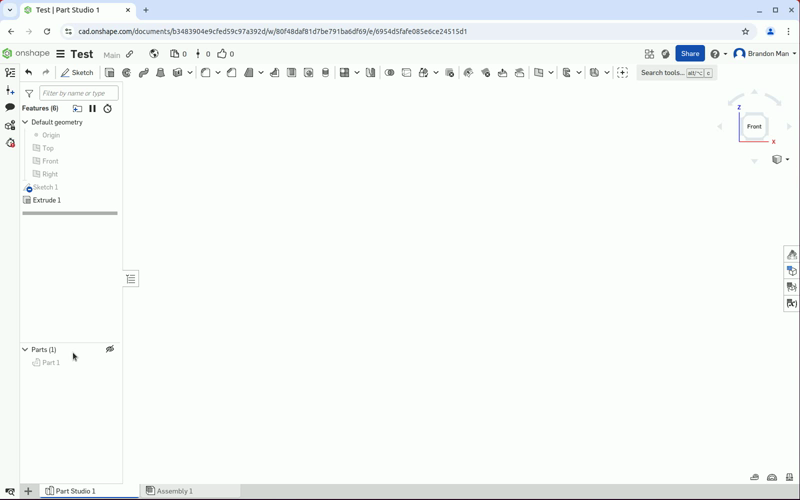
key(shift+y)
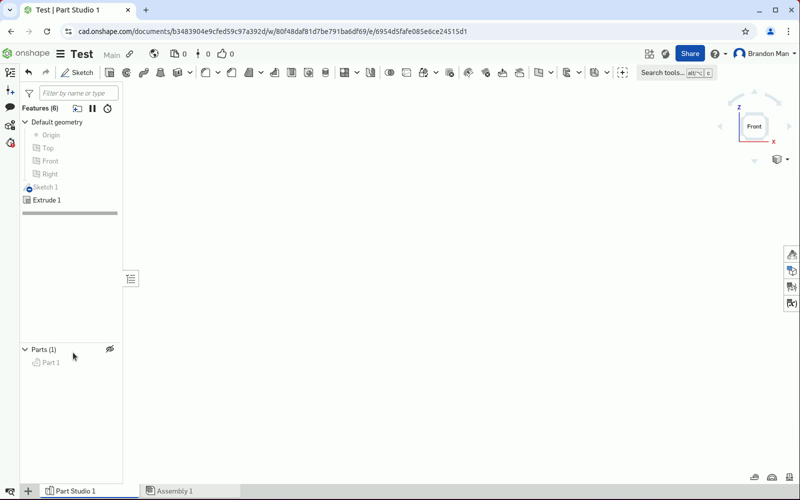
key(shift+s)
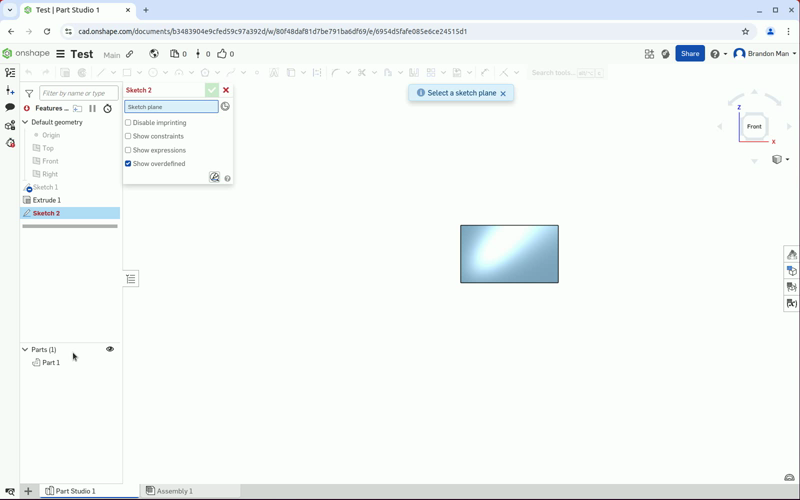
mouse_move(73, 163)
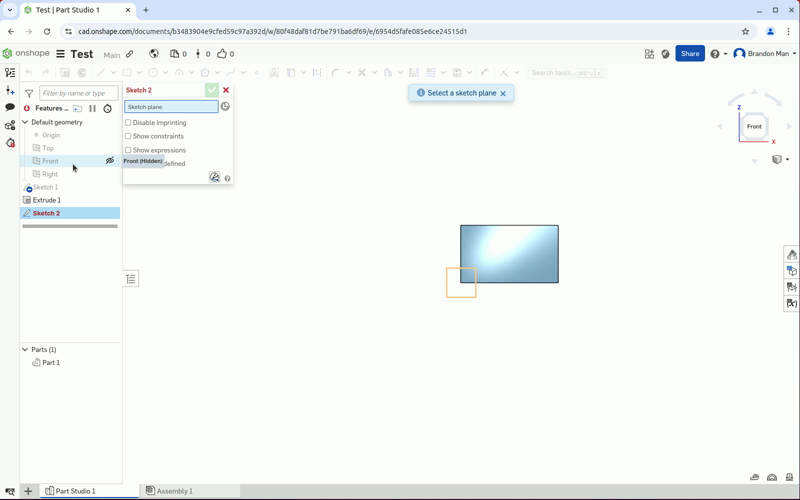
click(73, 163)
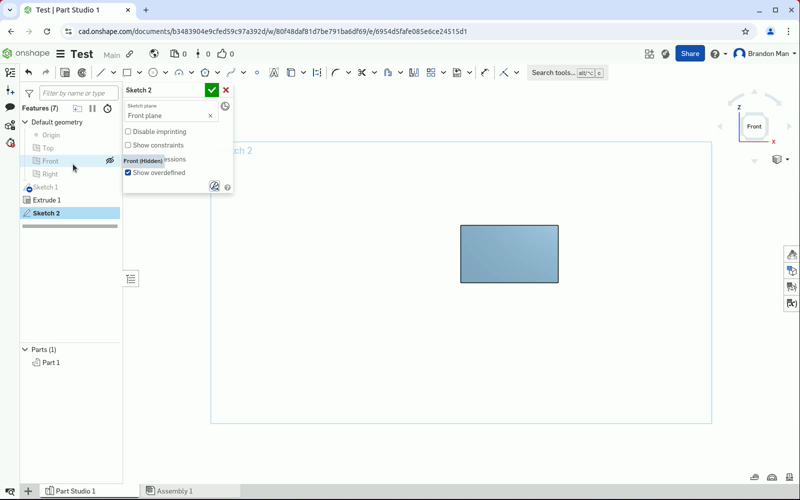
mouse_move(73, 352)
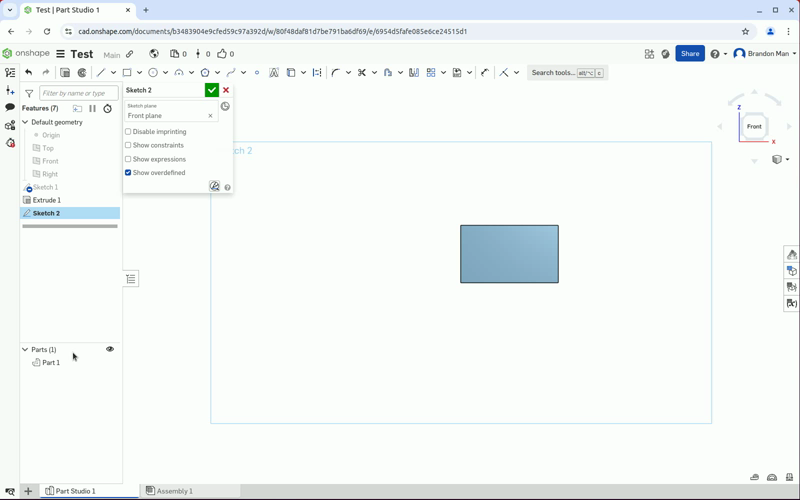
key(y)
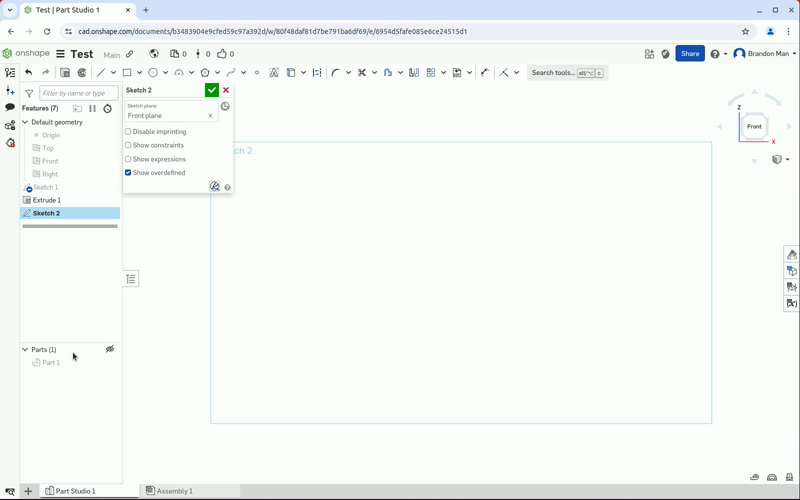
key(l)
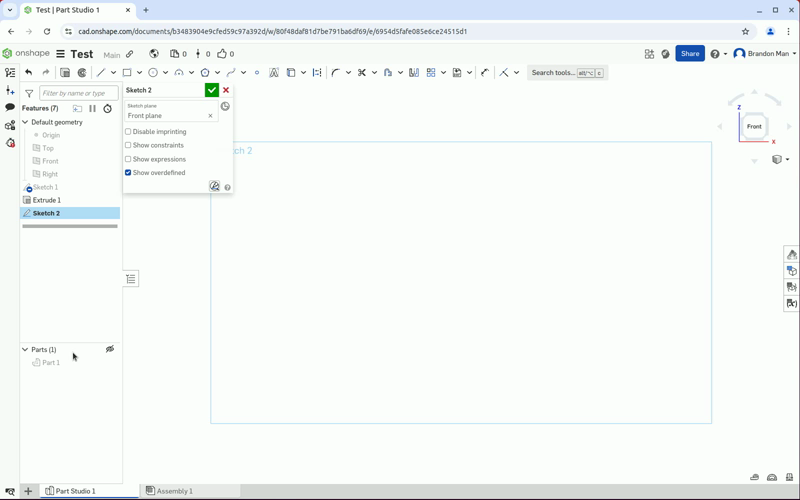
key_down(shift)
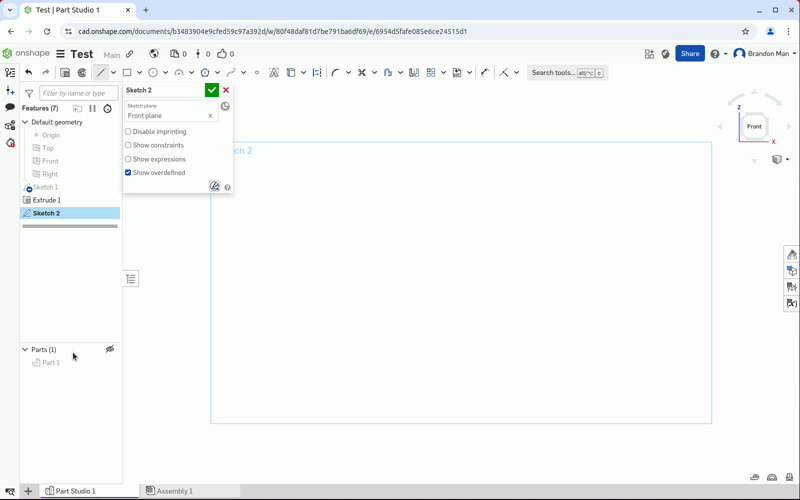
mouse_move(461, 275)
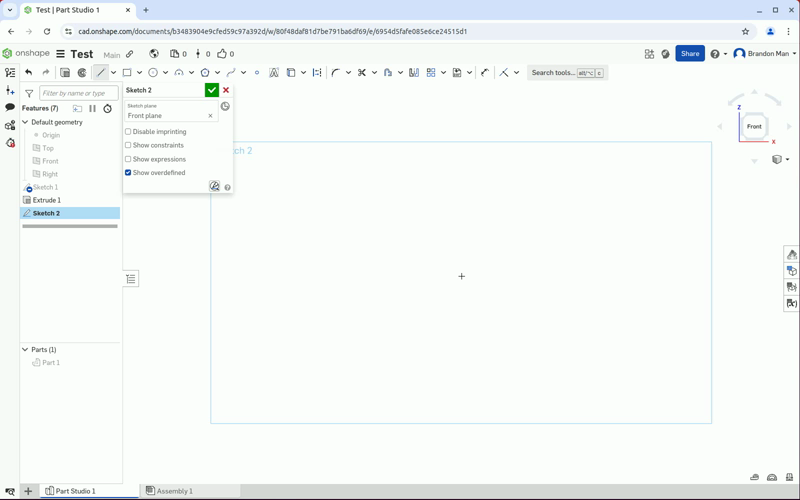
click(461, 275)
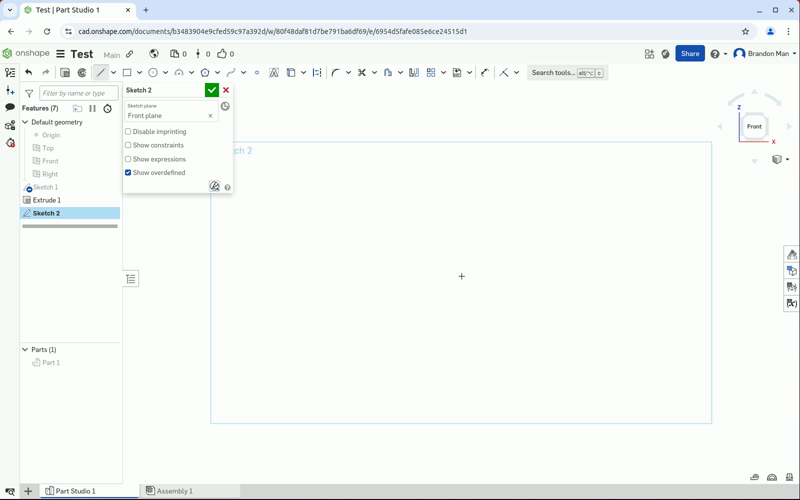
key_up(shift)
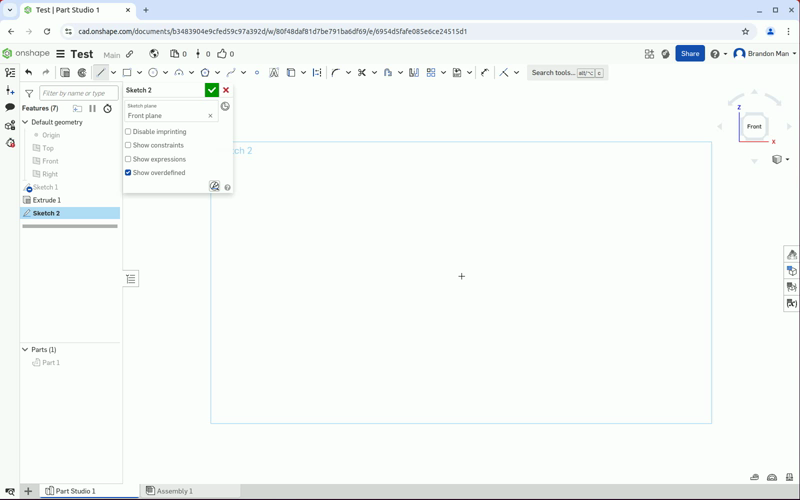
key_down(shift)
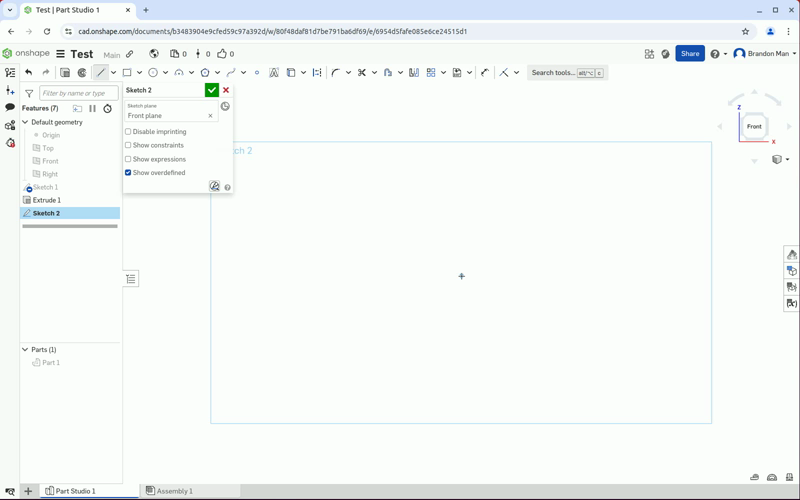
mouse_move(492, 275)
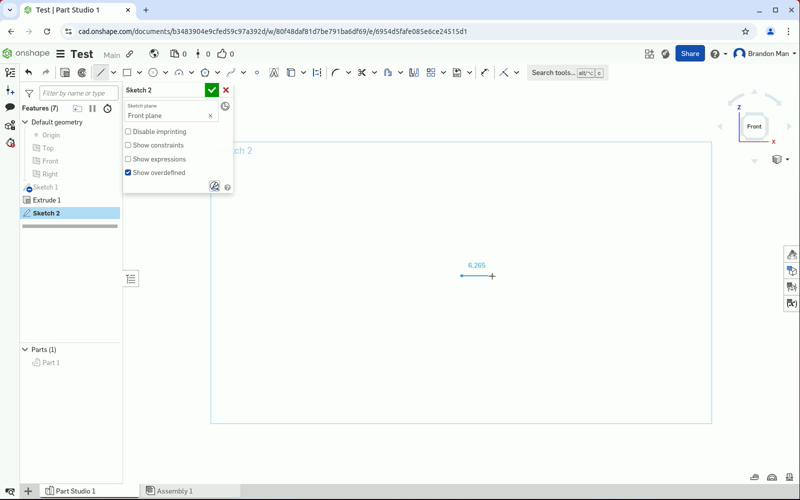
mouse_move(466, 280)
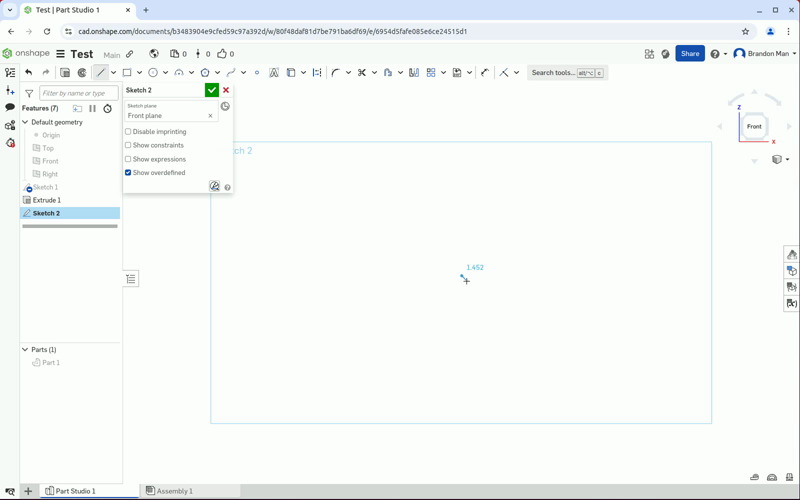
scroll(6)
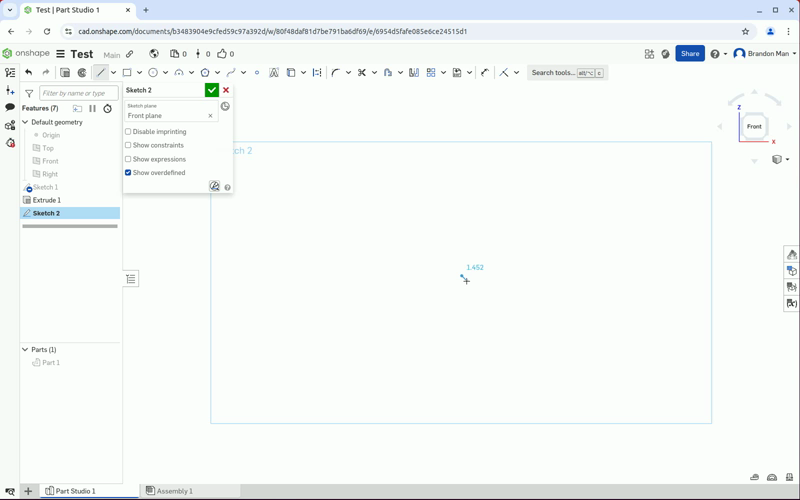
scroll(6)
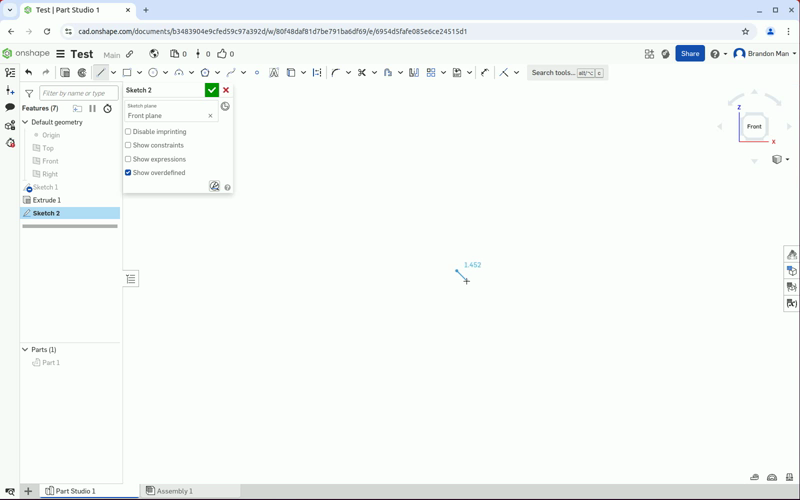
scroll(6)
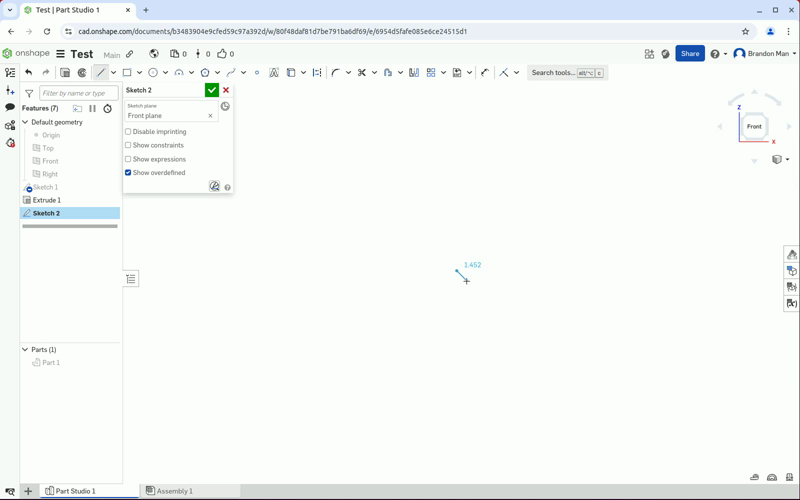
scroll(6)
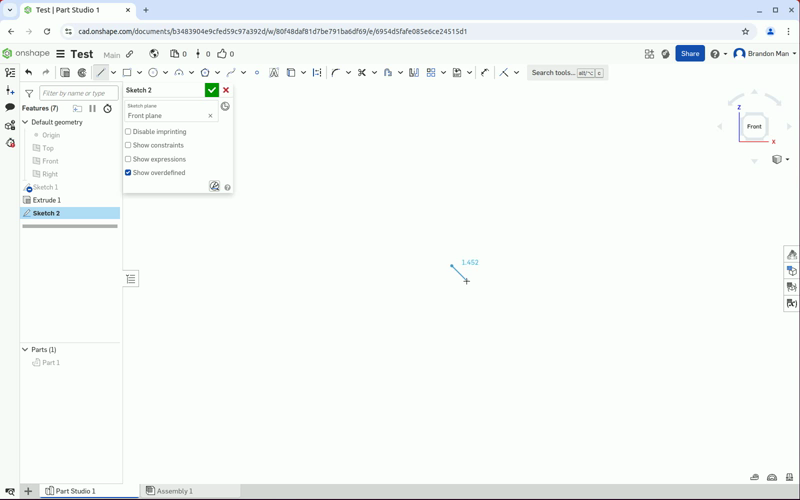
scroll(6)
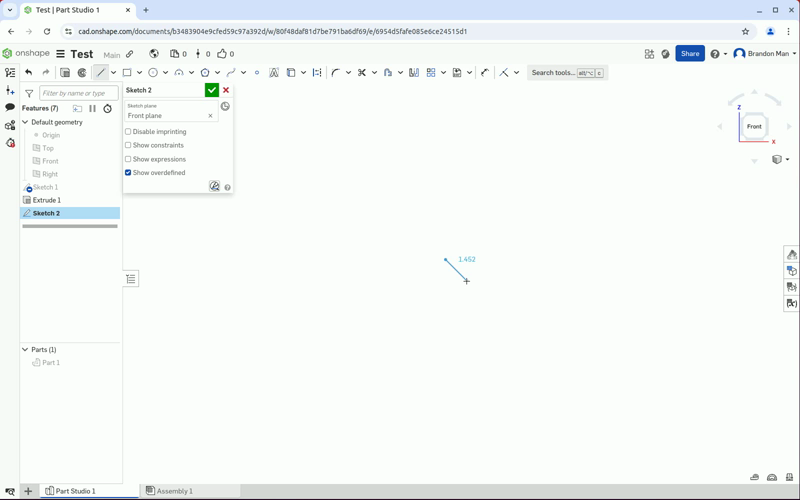
scroll(6)
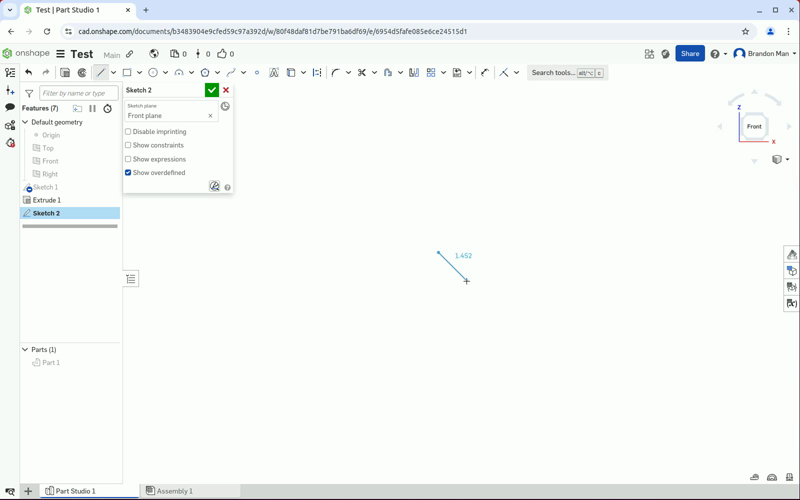
scroll(6)
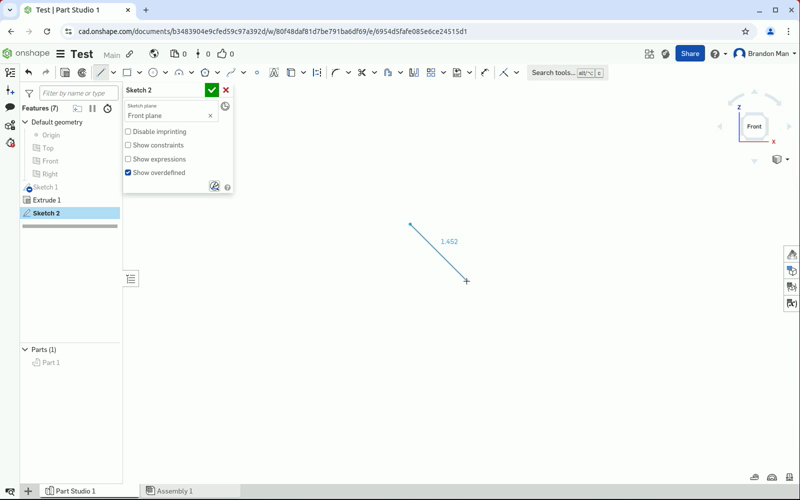
click(466, 280)
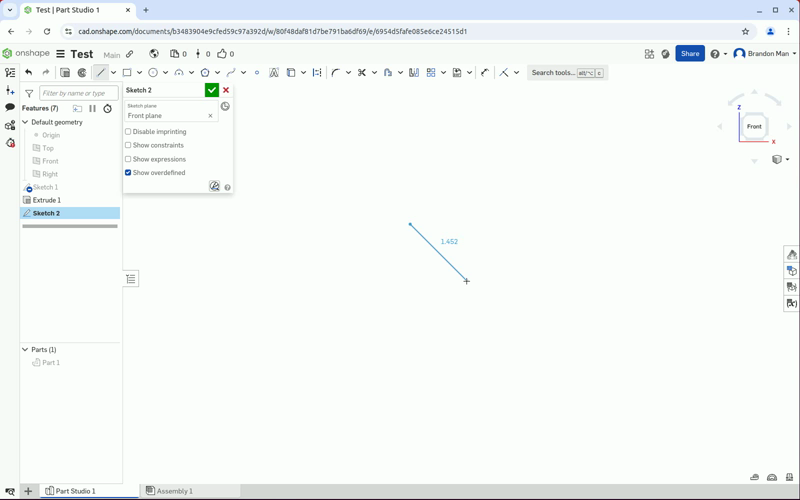
scroll(-6)
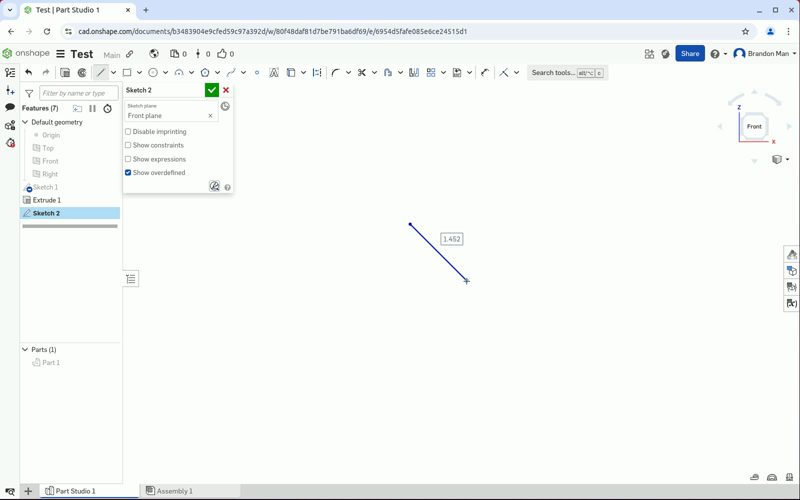
scroll(-6)
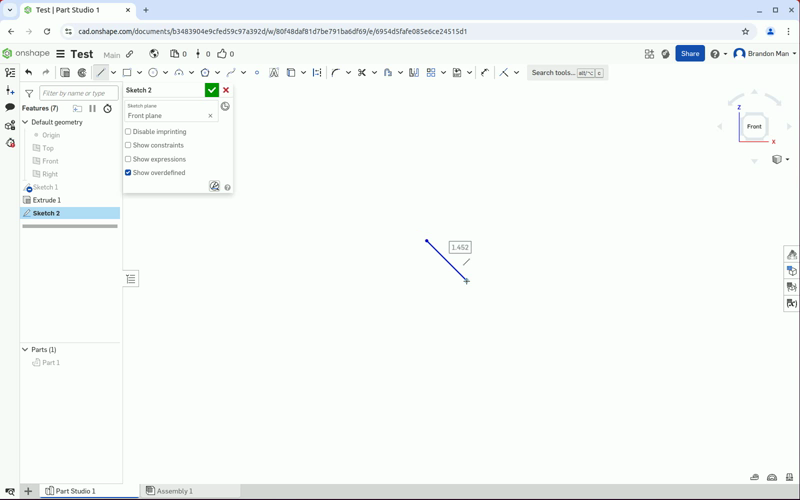
scroll(-6)
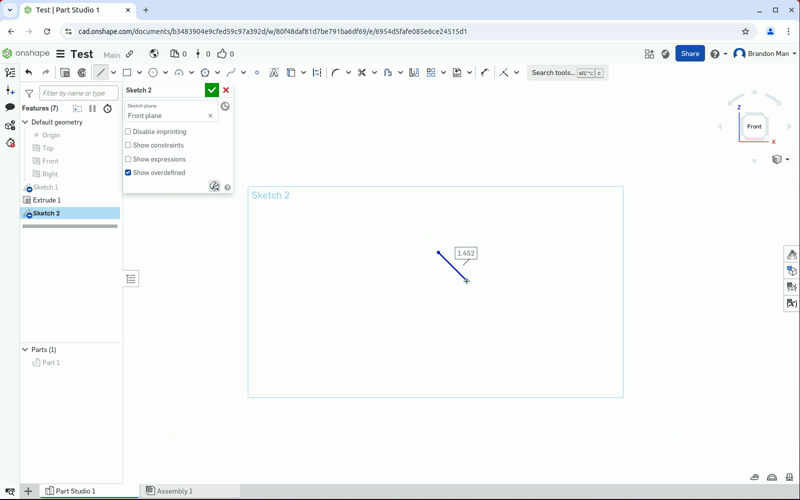
scroll(-6)
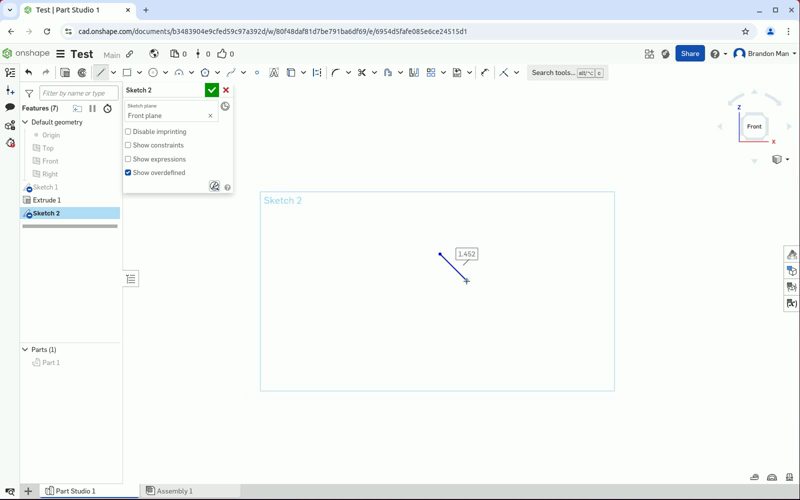
scroll(-6)
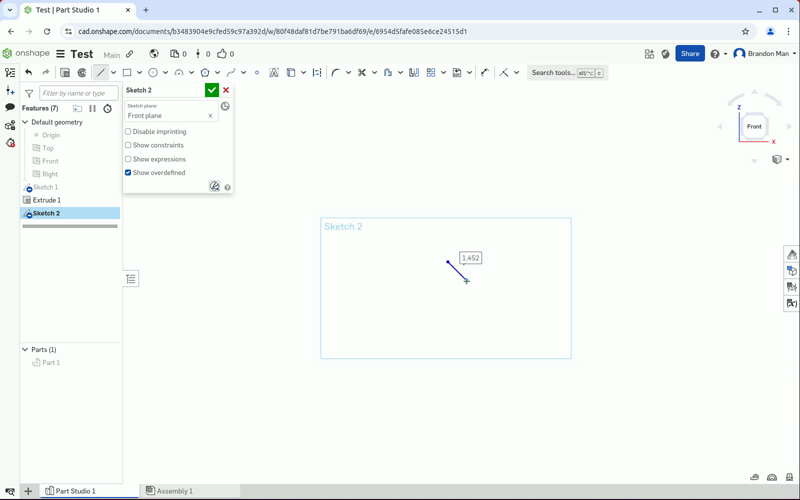
scroll(-6)
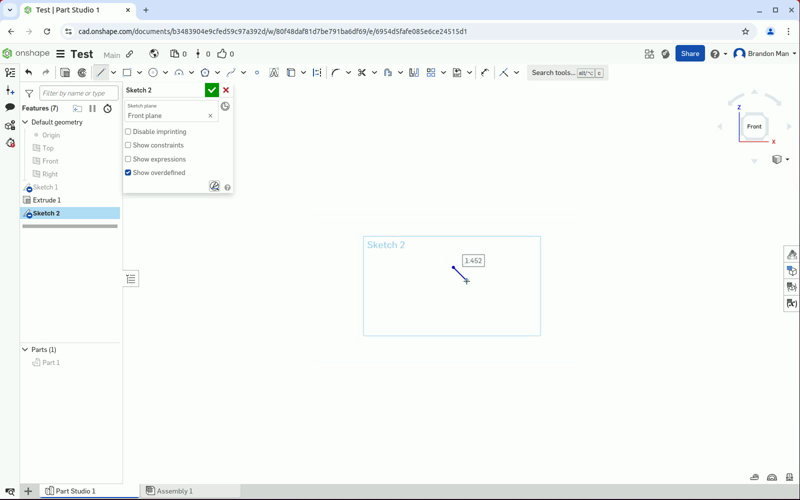
scroll(-6)
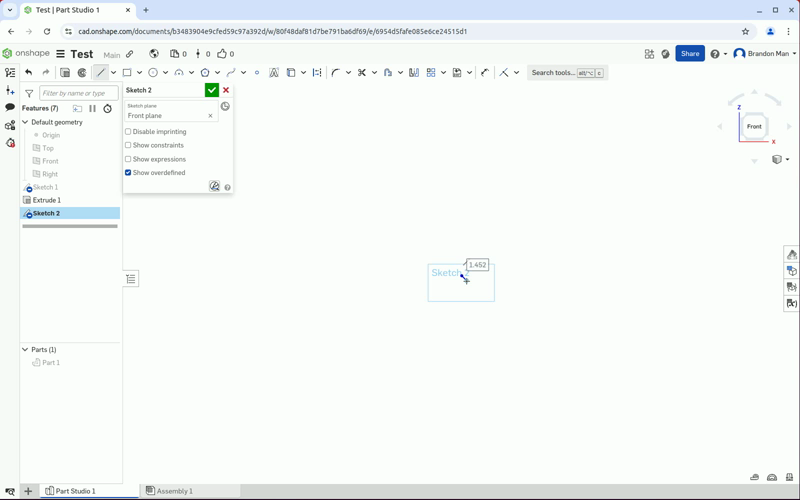
key_up(shift)
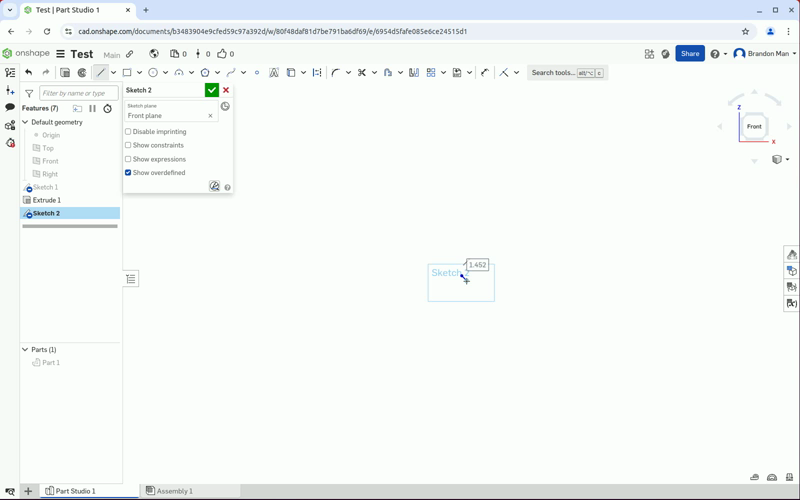
key_down(shift)
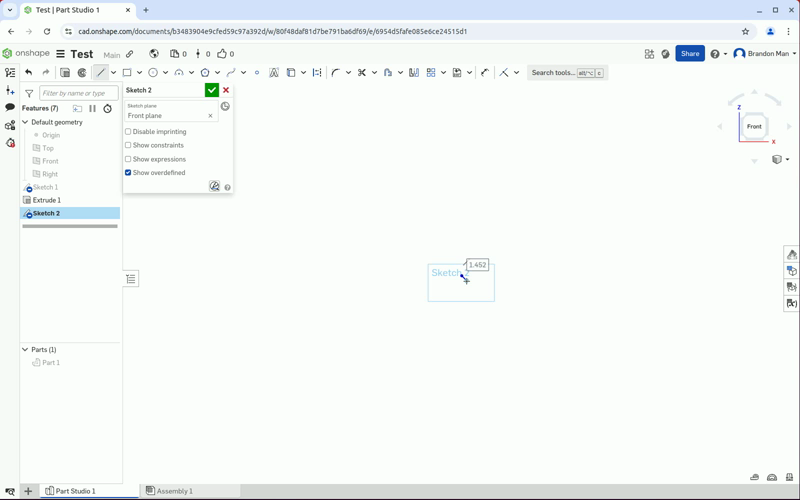
mouse_move(551, 280)
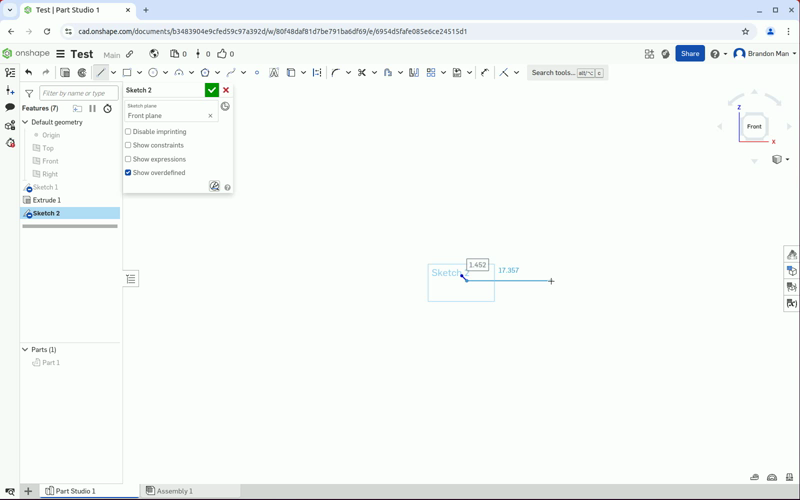
click(551, 280)
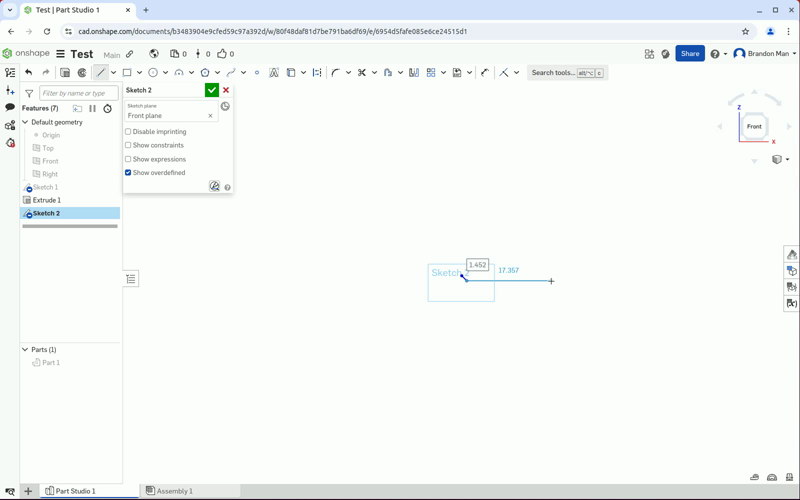
key_up(shift)
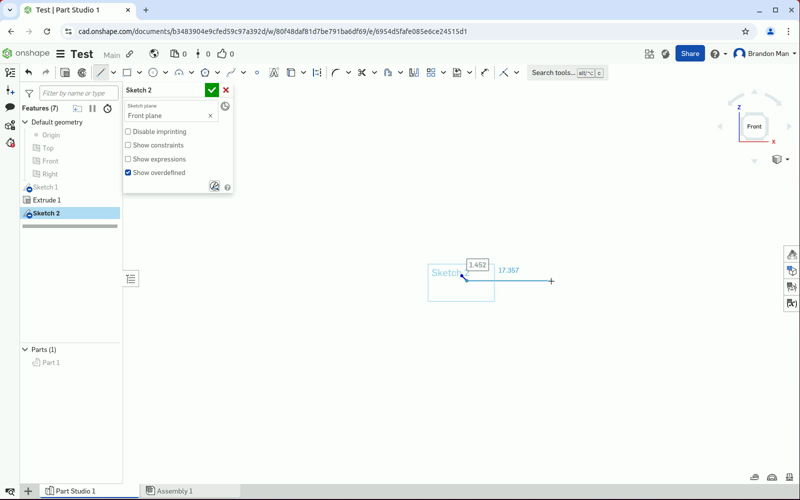
key_down(shift)
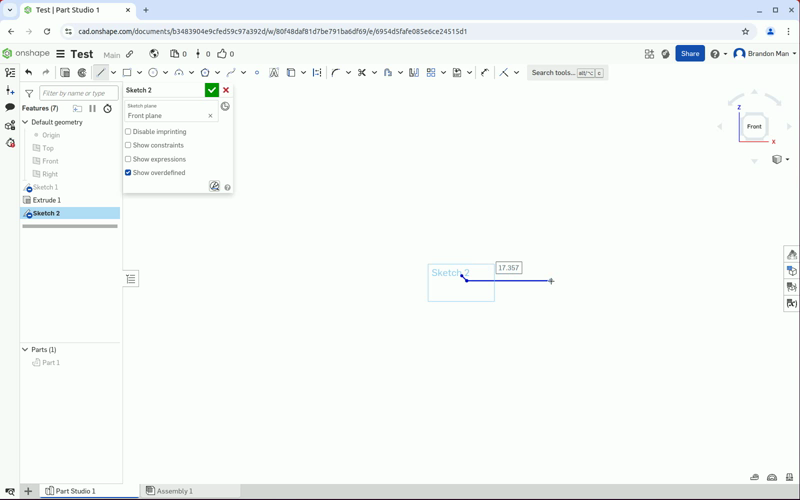
mouse_move(581, 280)
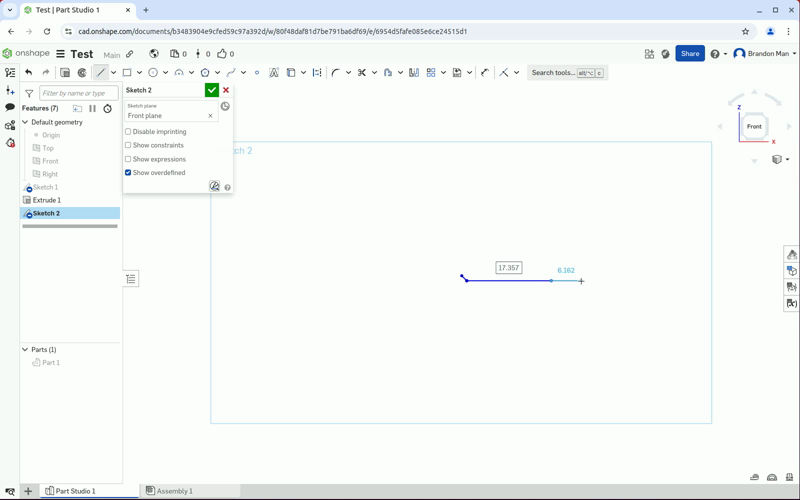
mouse_move(555, 276)
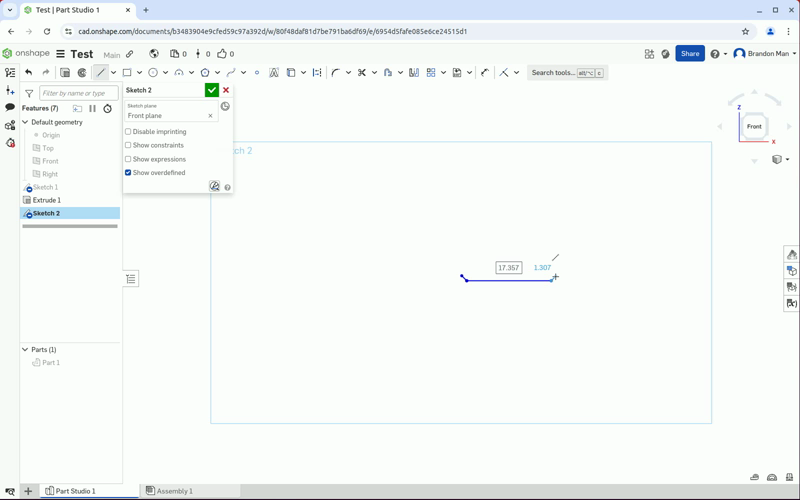
scroll(6)
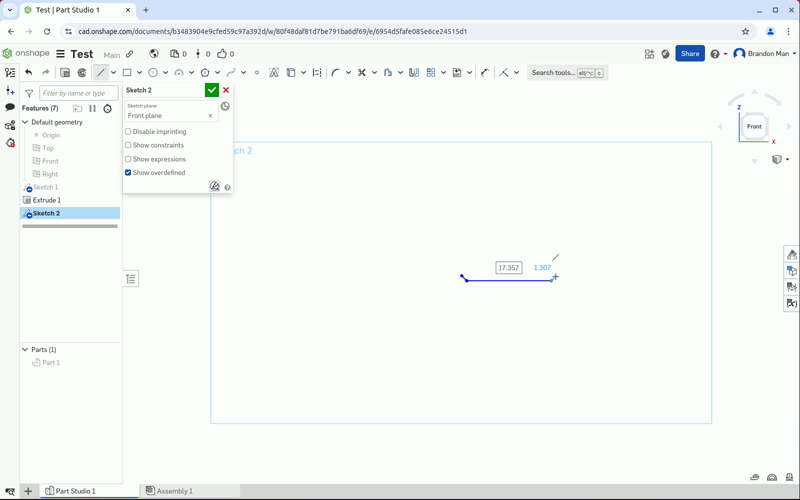
scroll(6)
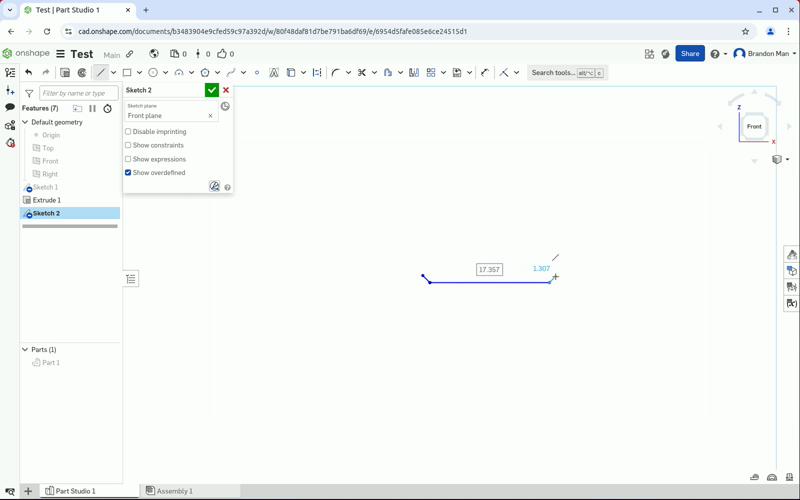
scroll(6)
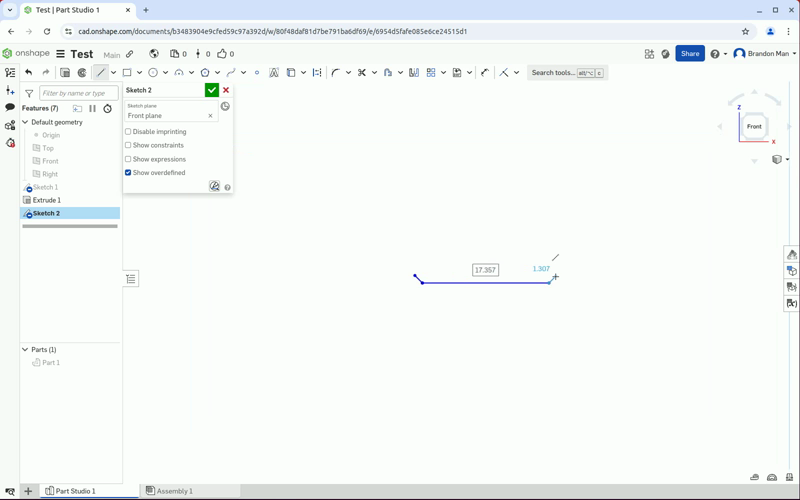
scroll(6)
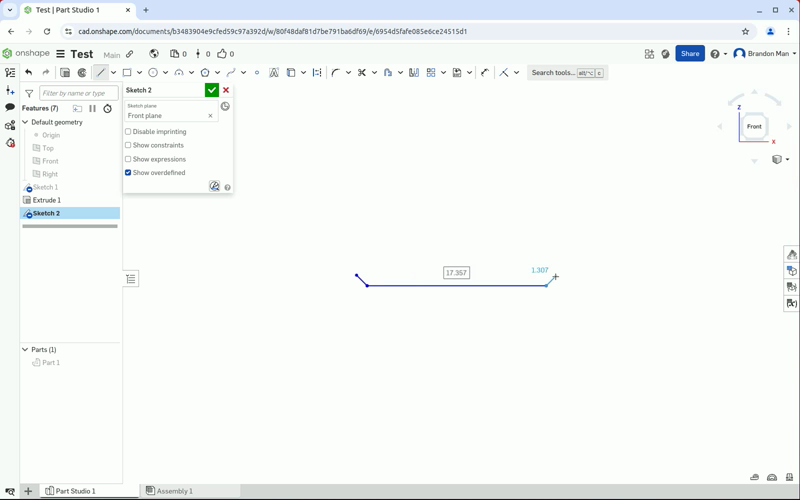
scroll(6)
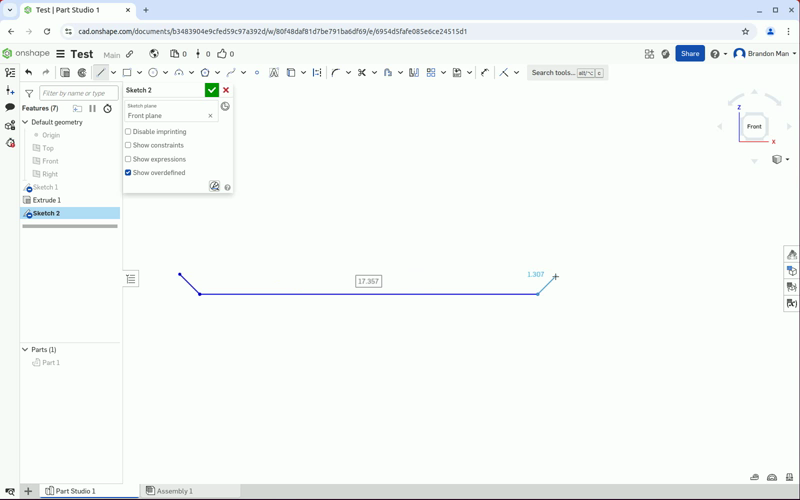
scroll(6)
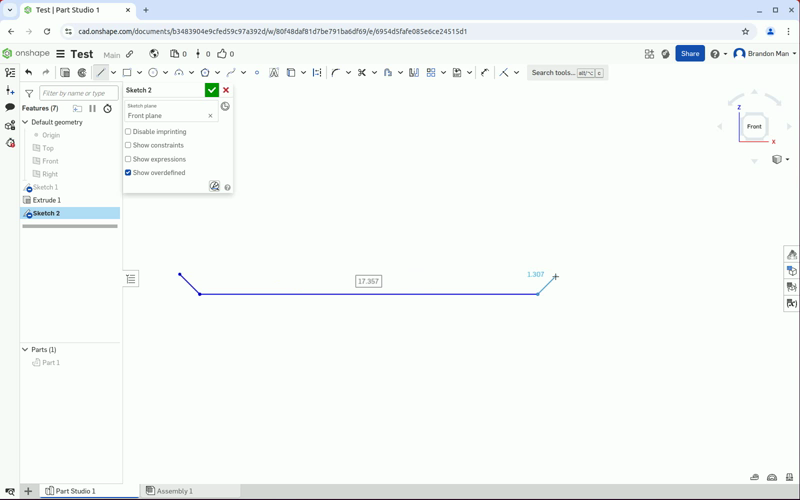
scroll(6)
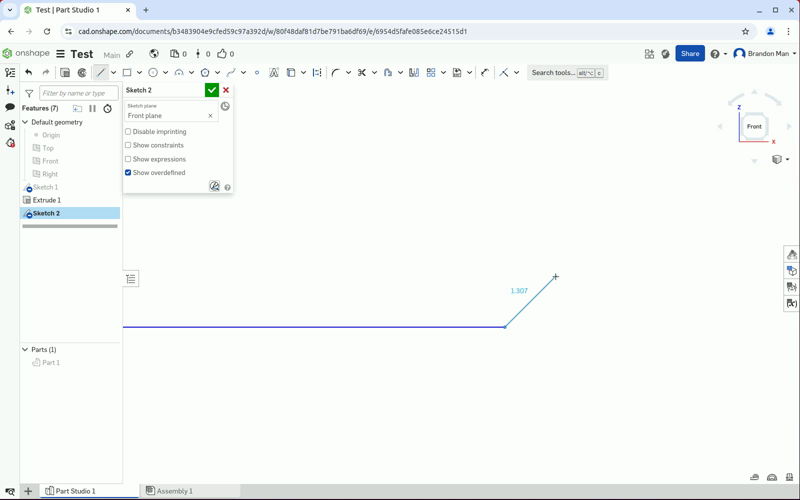
click(555, 276)
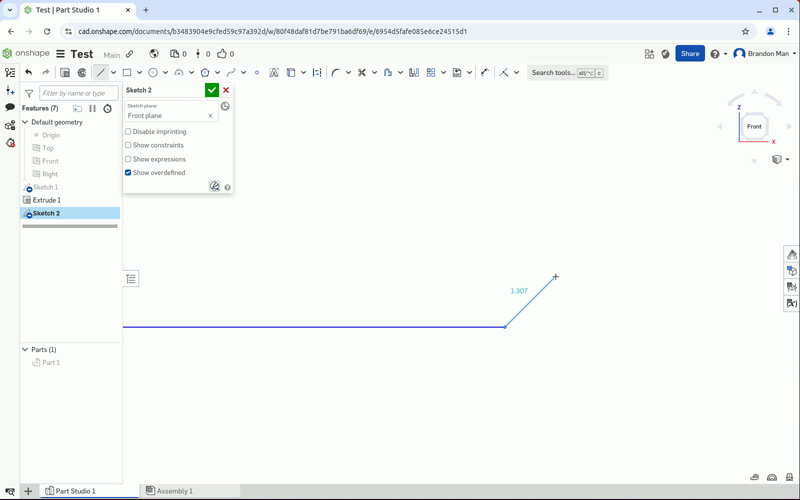
scroll(-6)
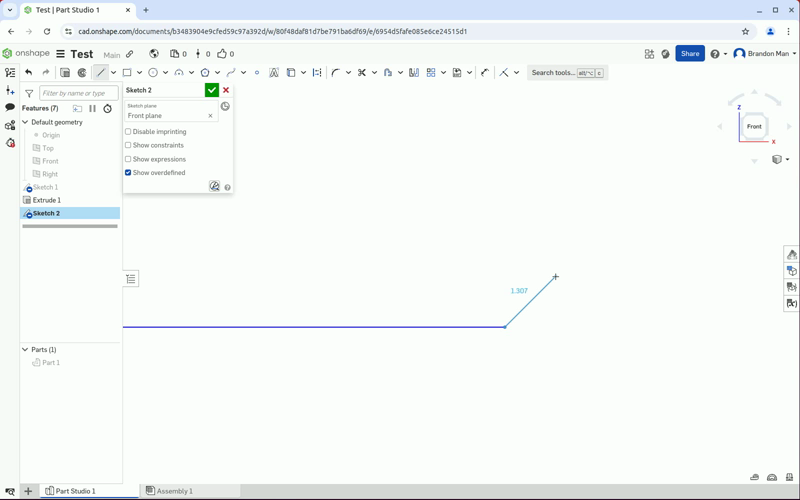
scroll(-6)
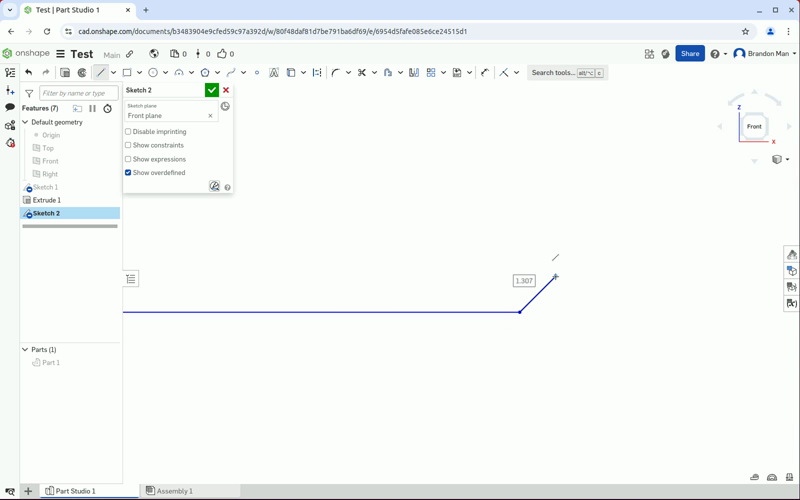
scroll(-6)
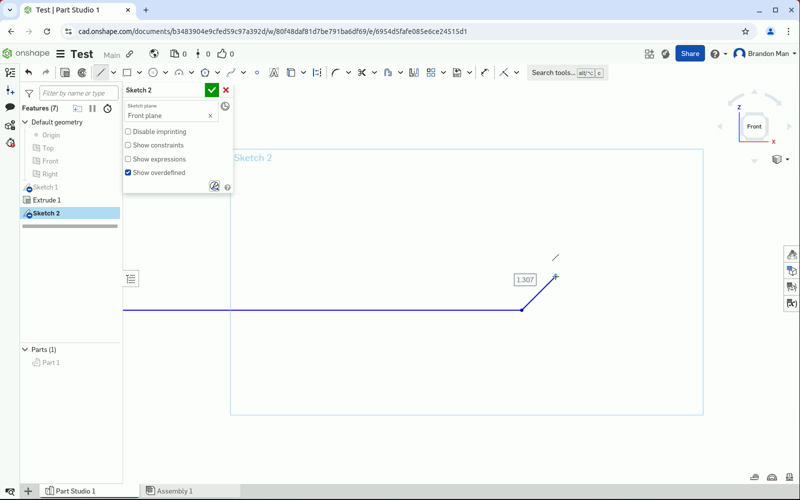
scroll(-6)
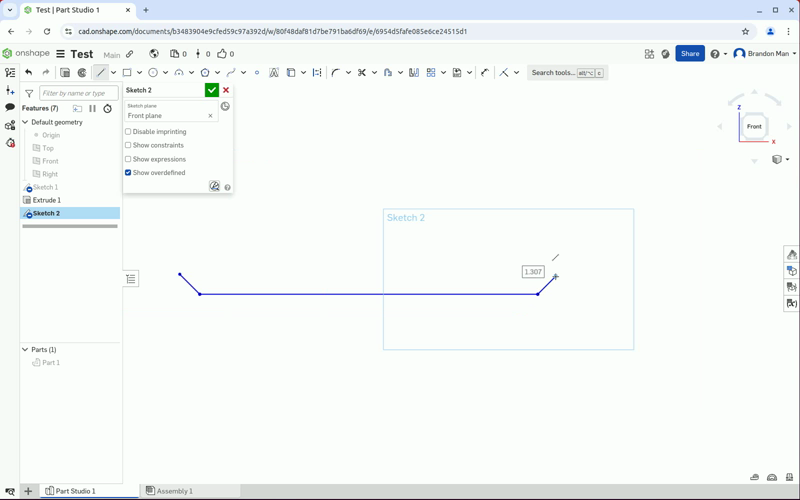
scroll(-6)
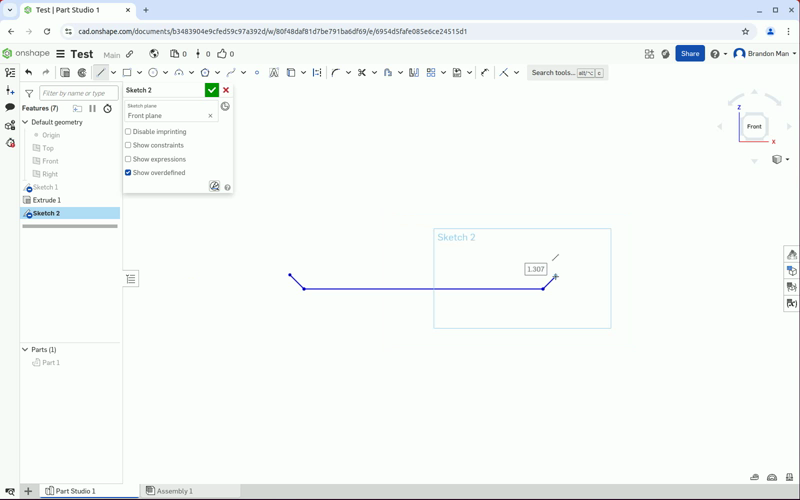
scroll(-6)
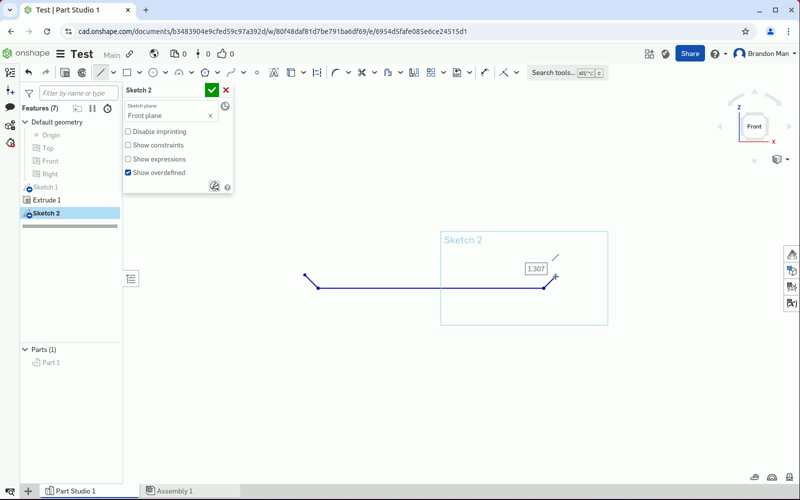
scroll(-6)
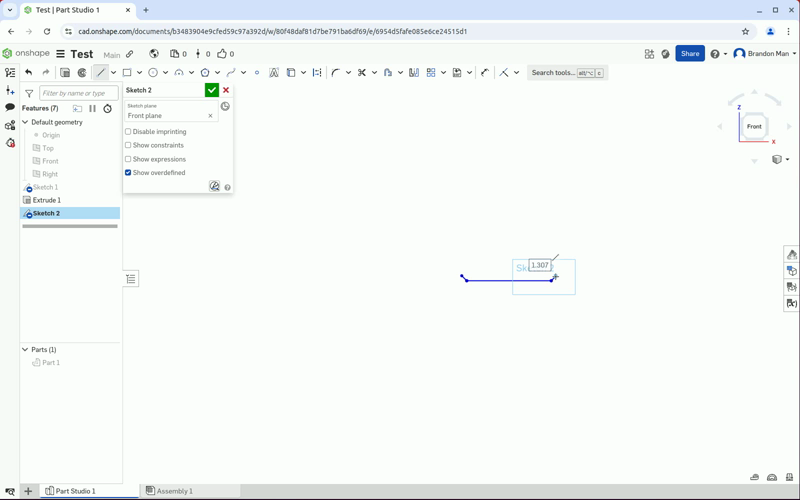
key_up(shift)
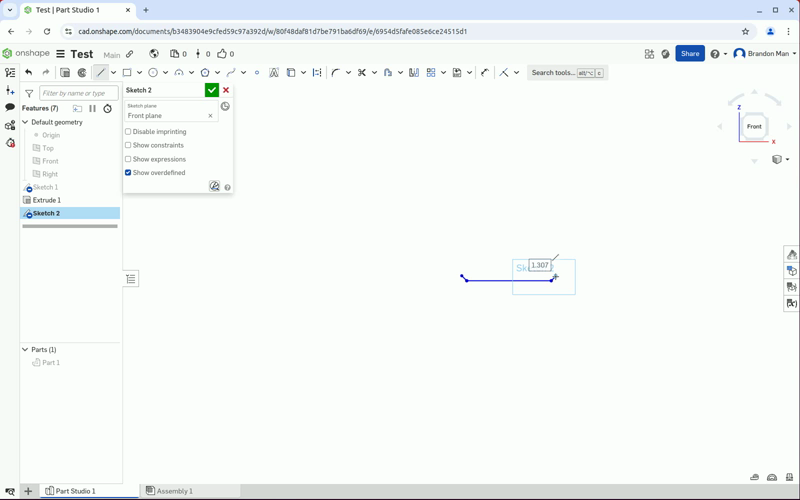
key_down(shift)
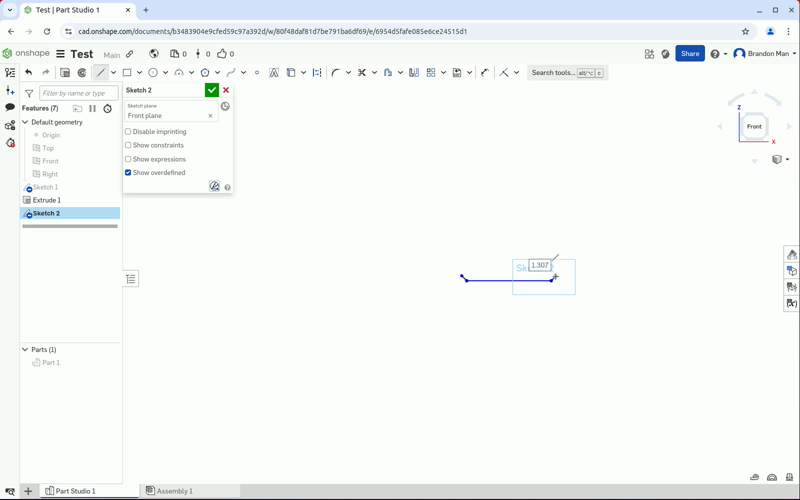
mouse_move(585, 276)
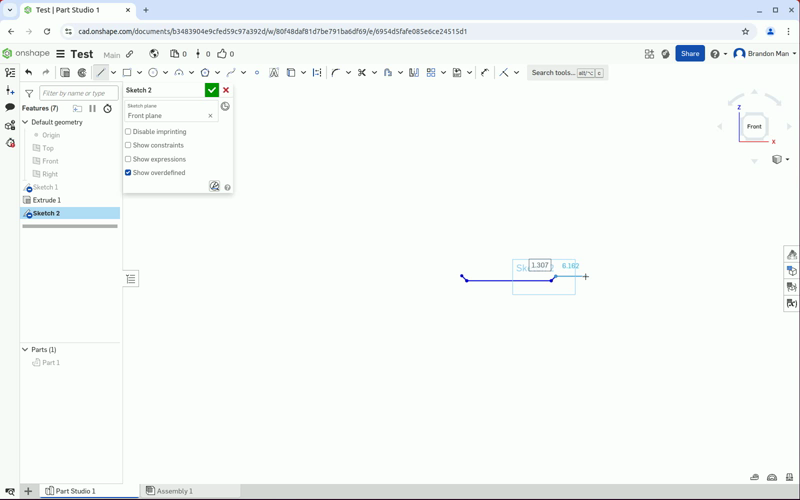
mouse_move(555, 231)
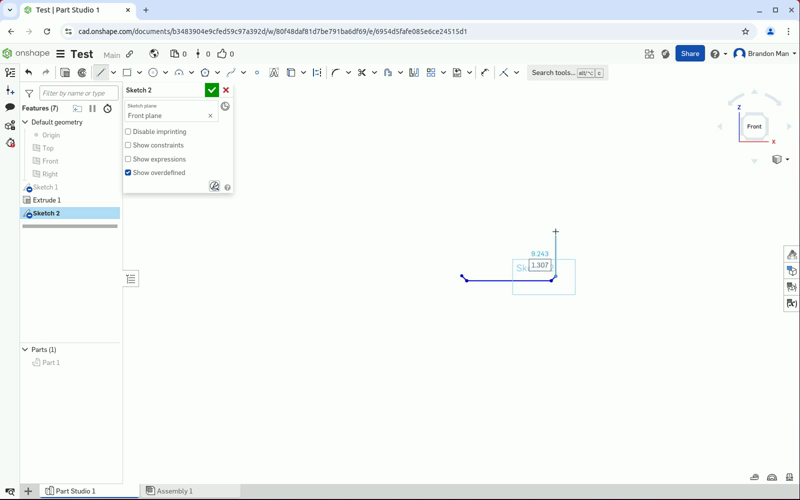
click(555, 231)
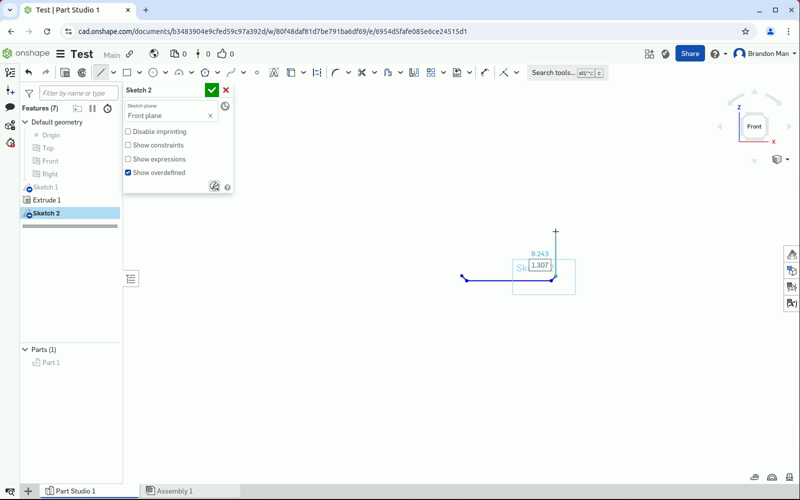
key_up(shift)
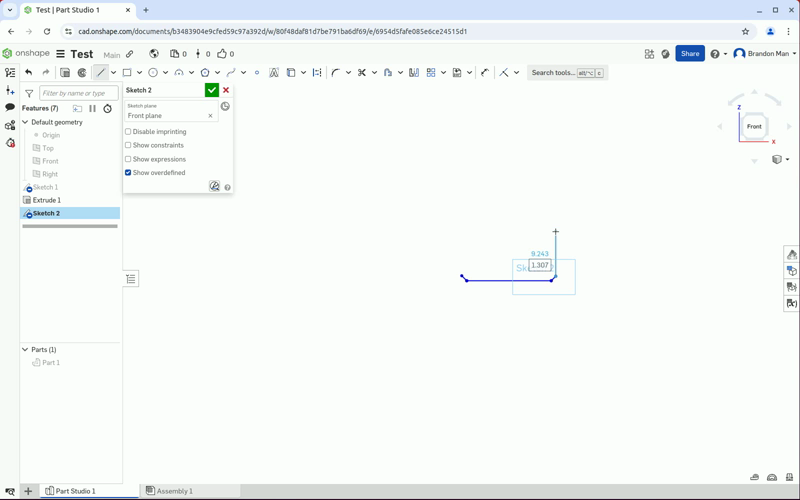
key_down(shift)
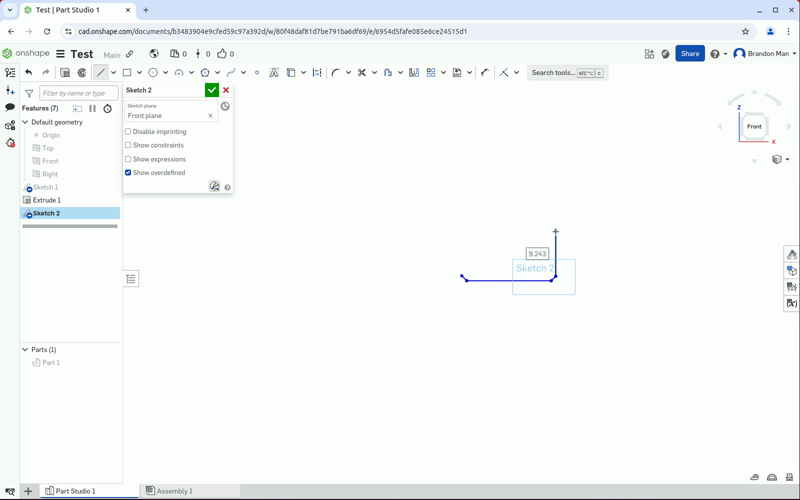
mouse_move(585, 231)
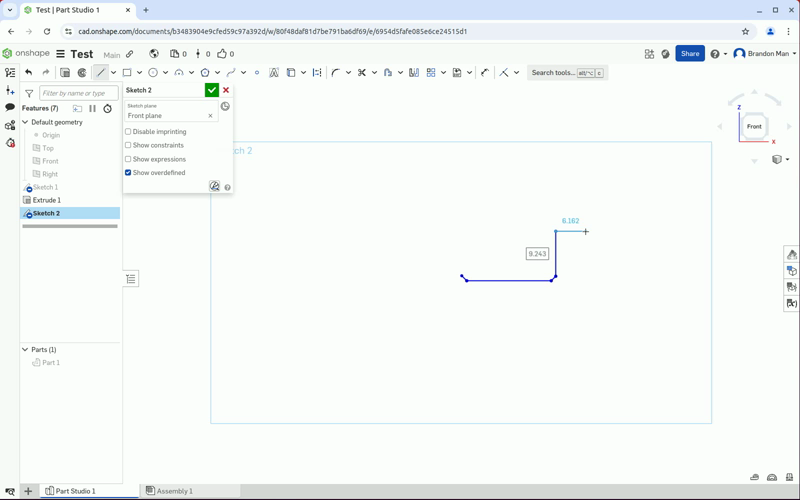
mouse_move(551, 226)
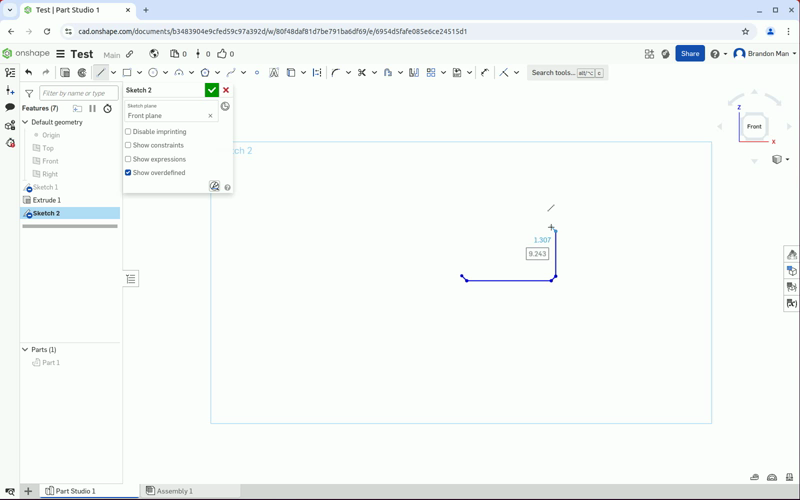
scroll(6)
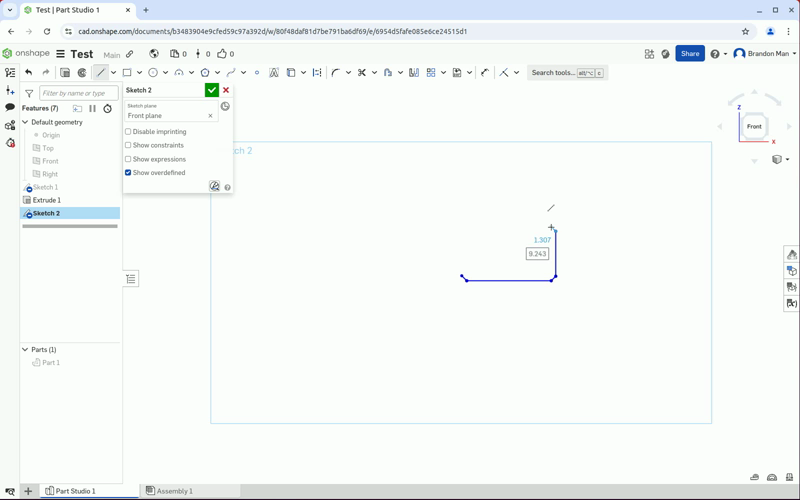
scroll(6)
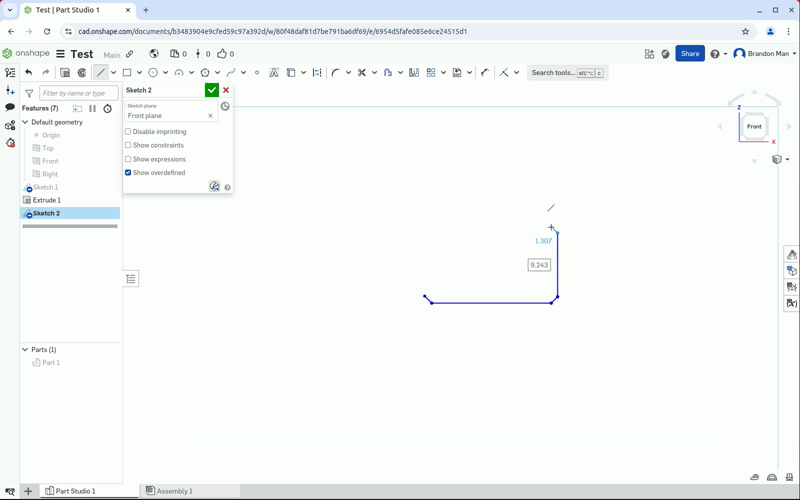
scroll(6)
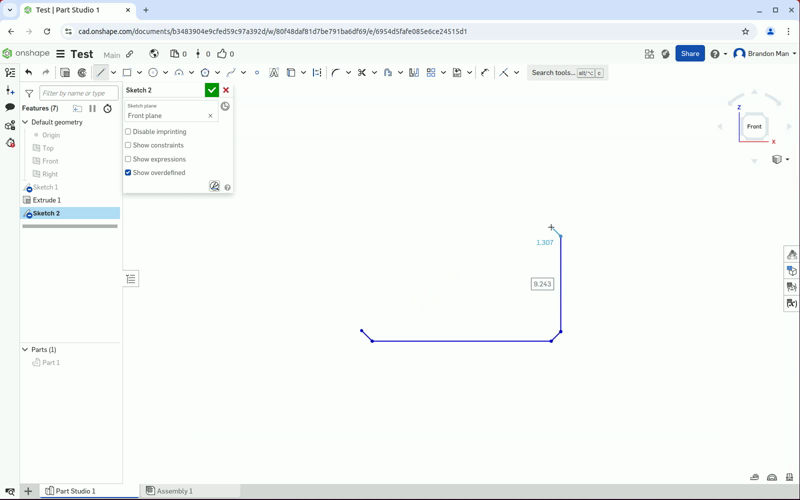
scroll(6)
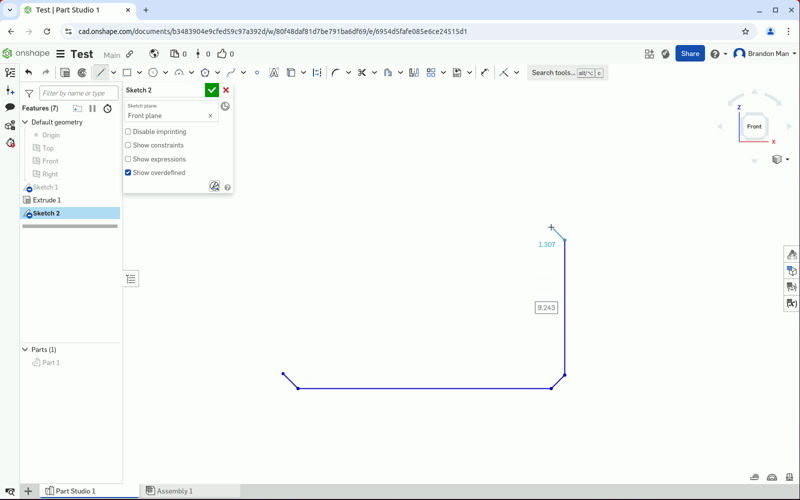
scroll(6)
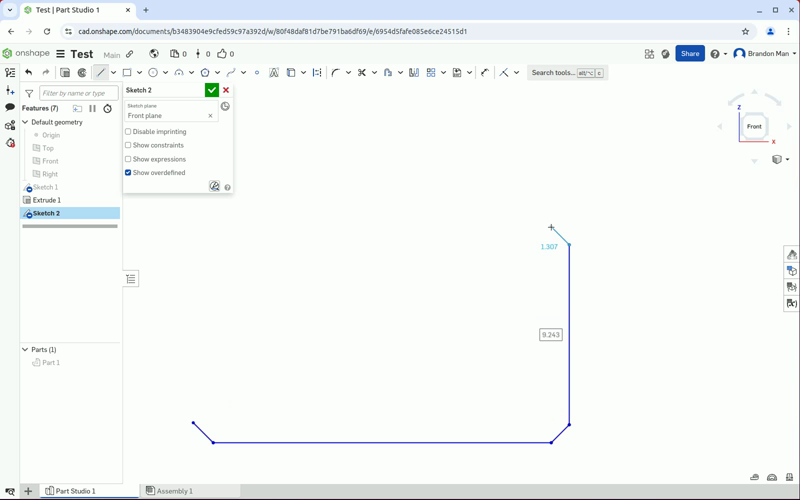
scroll(6)
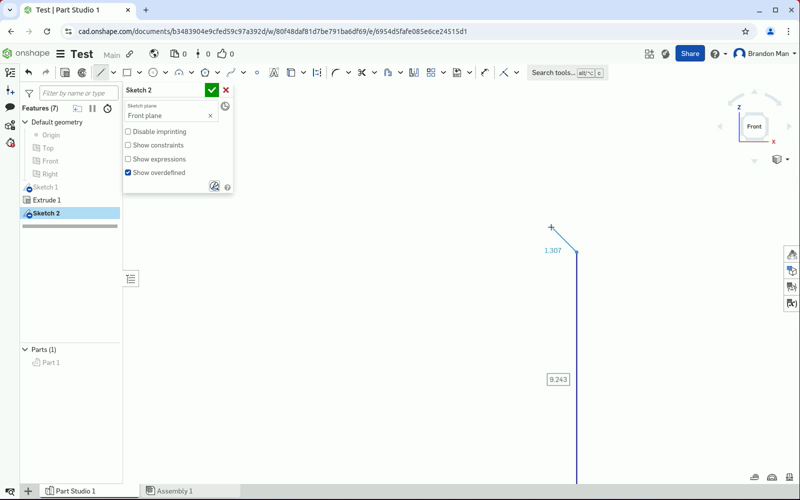
scroll(6)
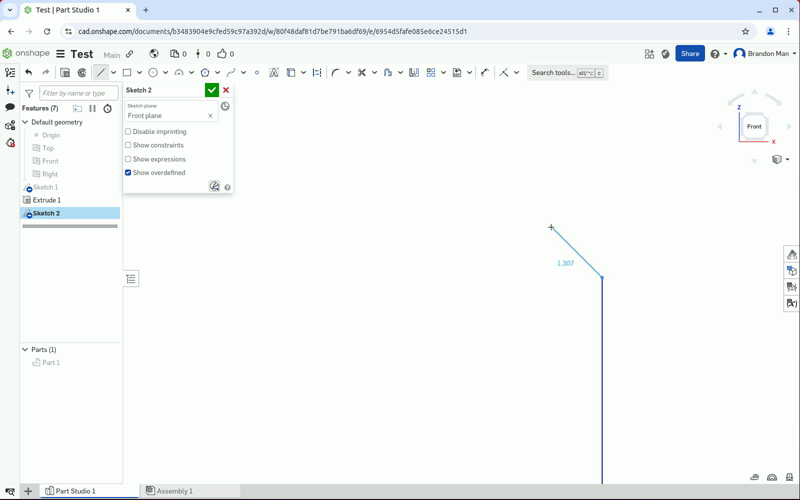
click(551, 226)
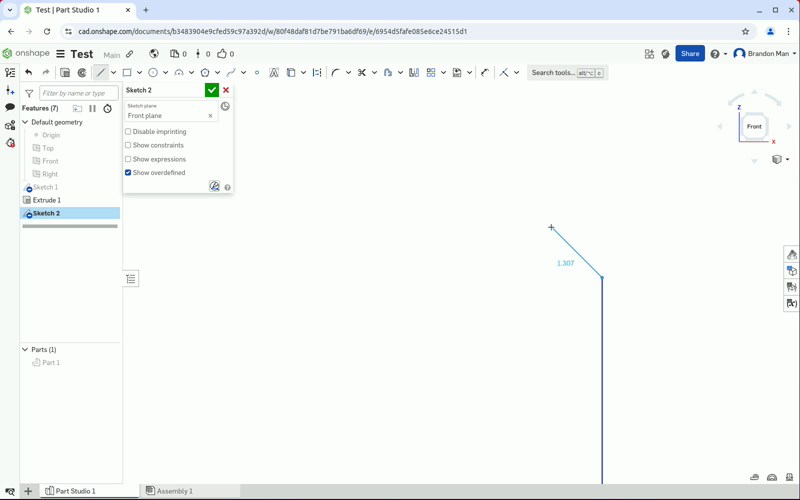
scroll(-6)
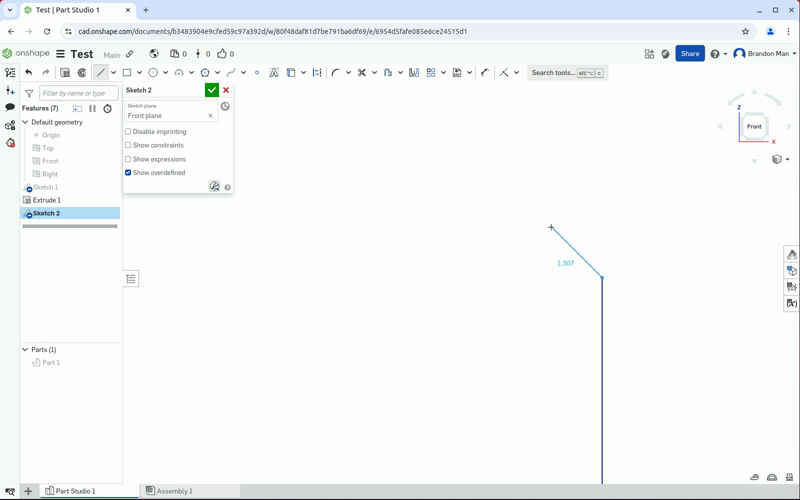
scroll(-6)
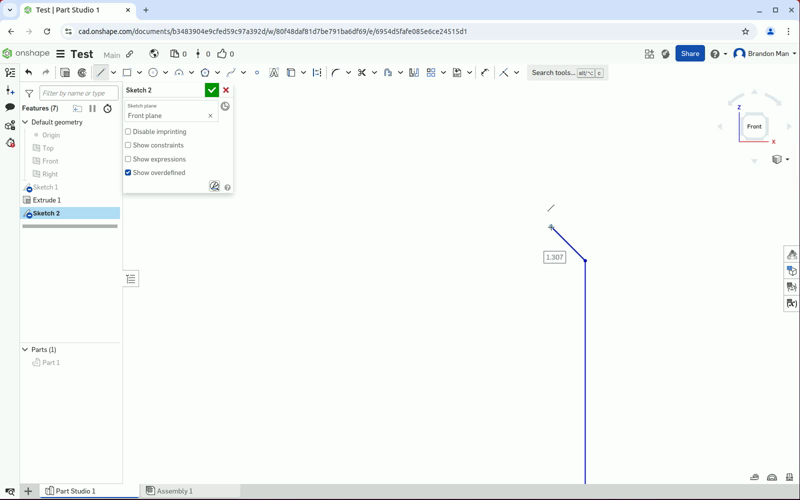
scroll(-6)
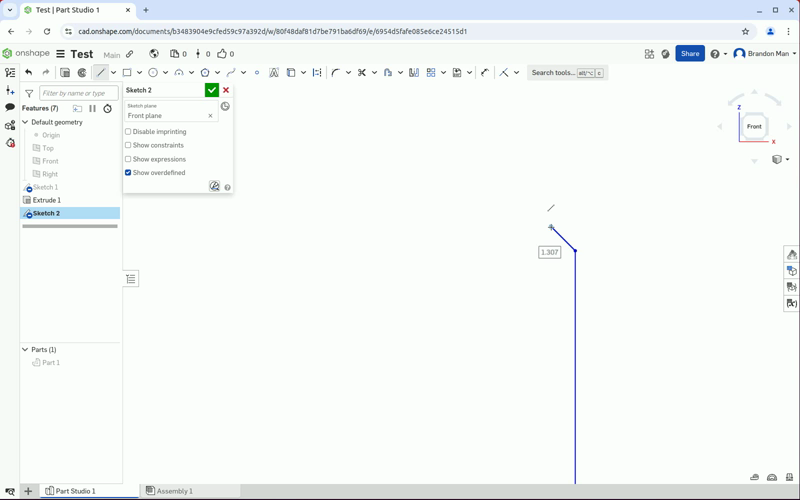
scroll(-6)
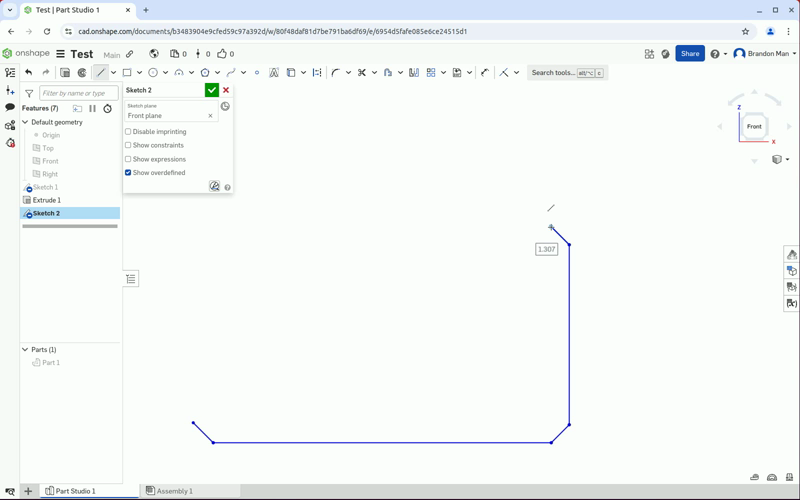
scroll(-6)
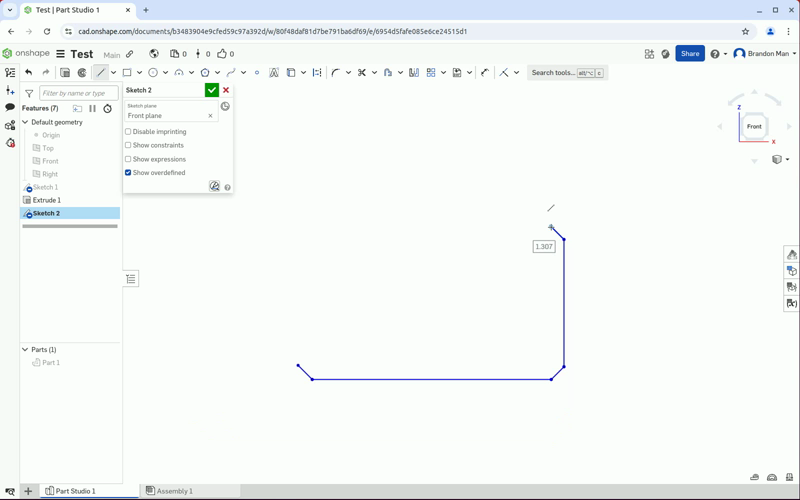
scroll(-6)
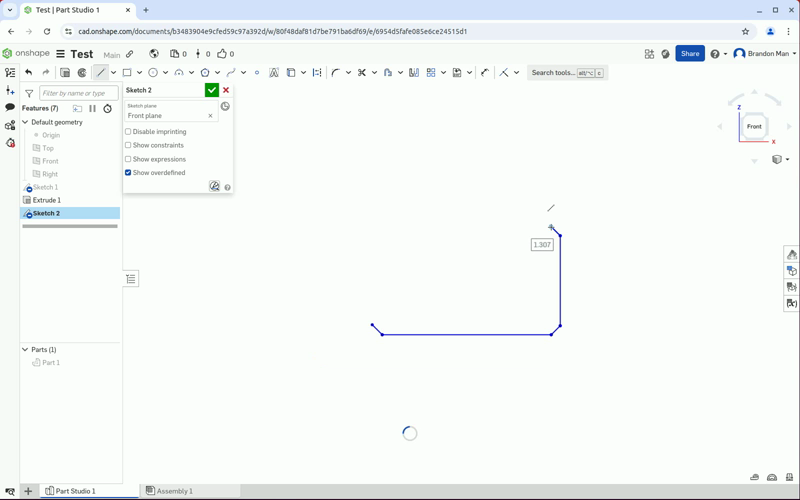
scroll(-6)
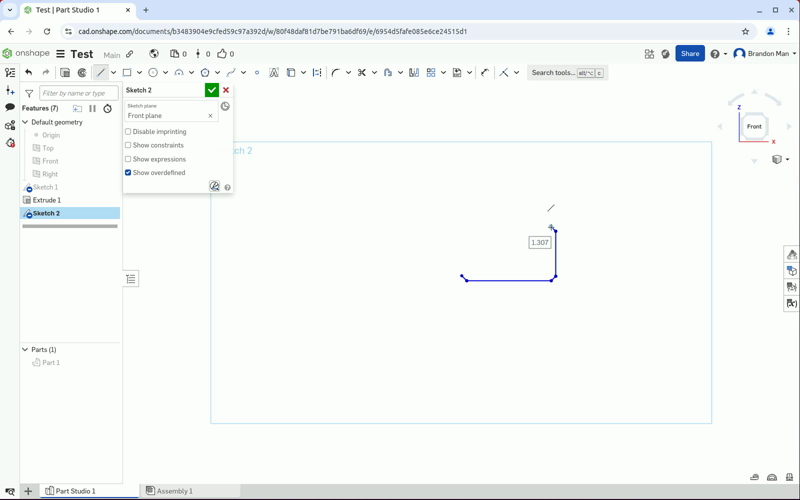
key_up(shift)
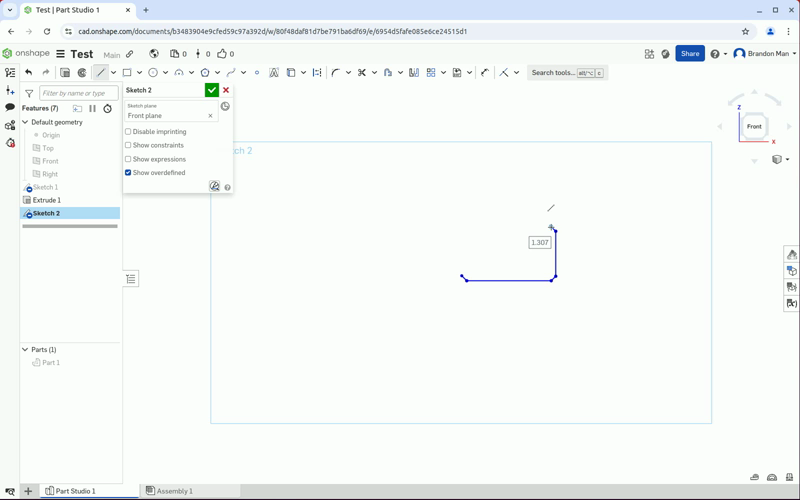
key_down(shift)
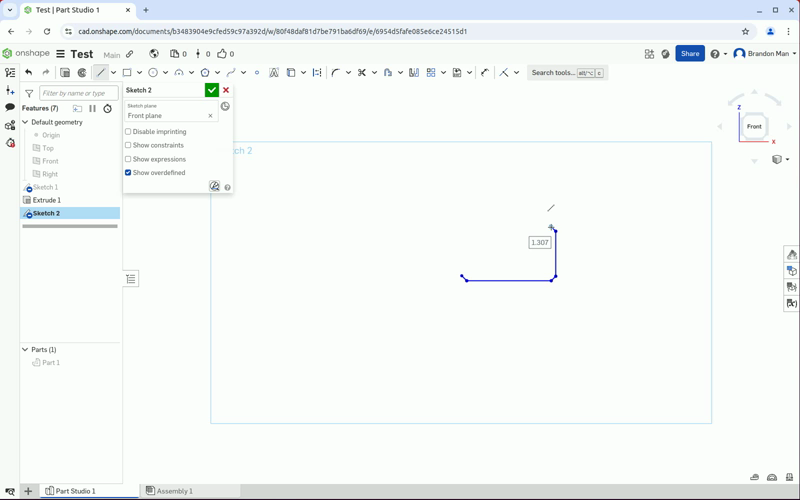
mouse_move(466, 226)
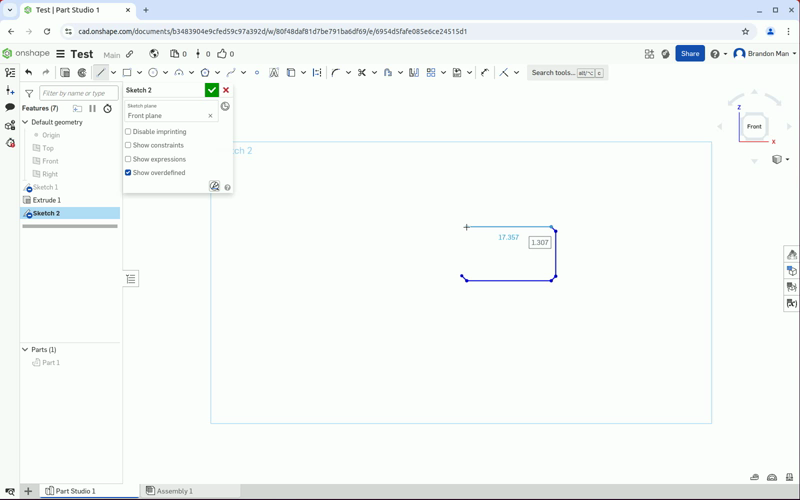
click(466, 226)
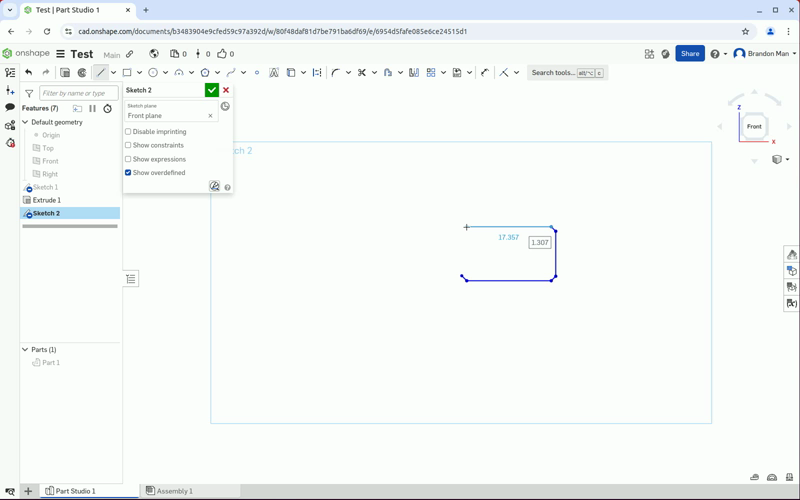
key_up(shift)
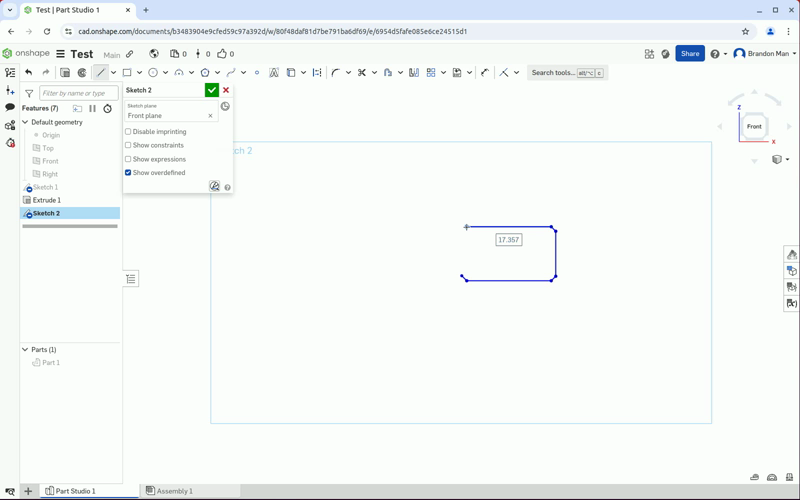
key_down(shift)
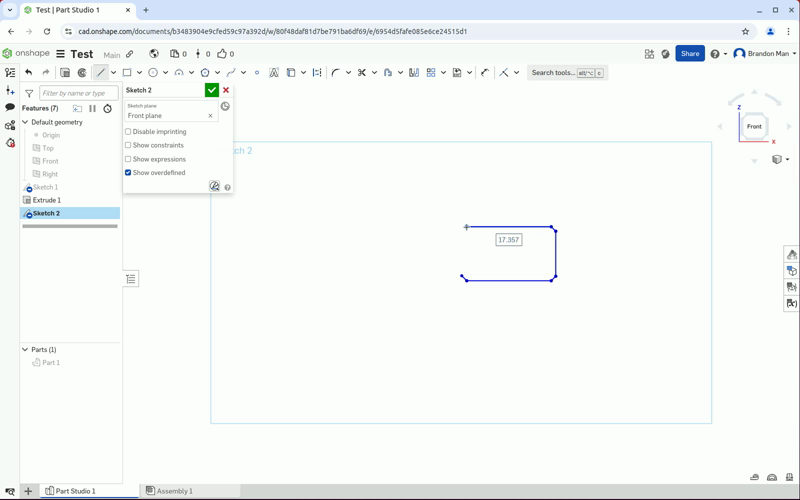
mouse_move(496, 226)
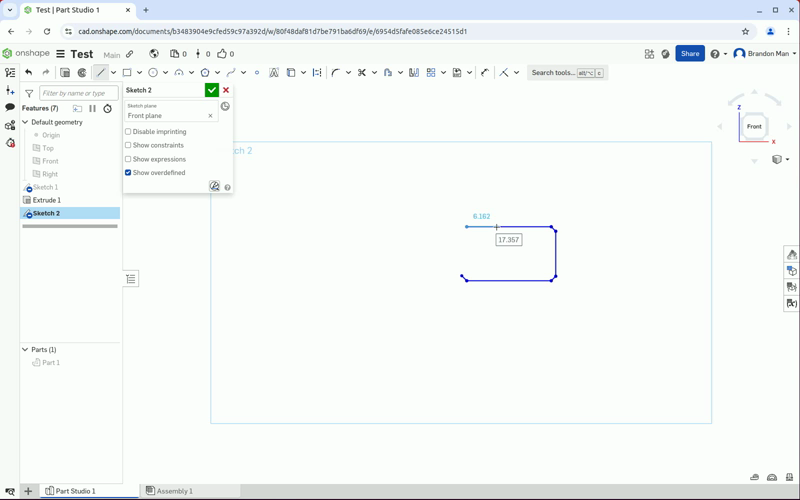
mouse_move(461, 231)
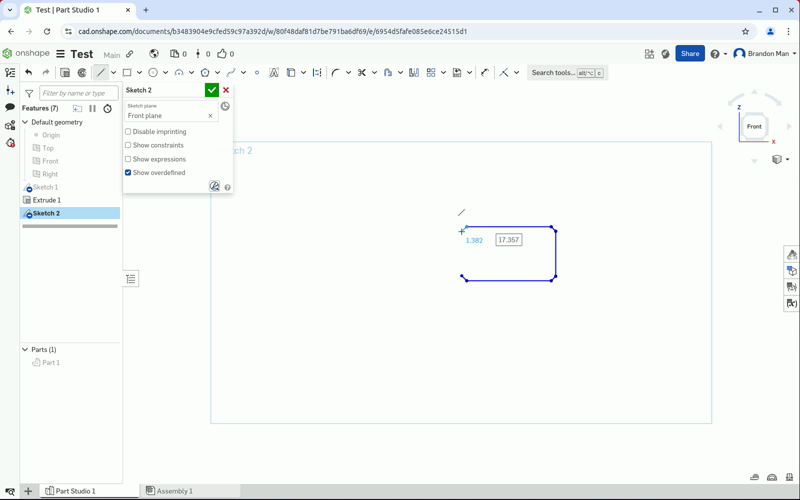
scroll(6)
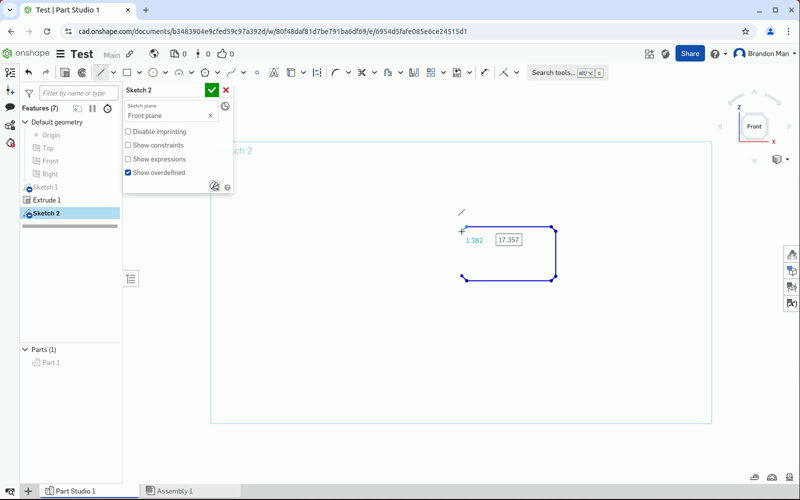
scroll(6)
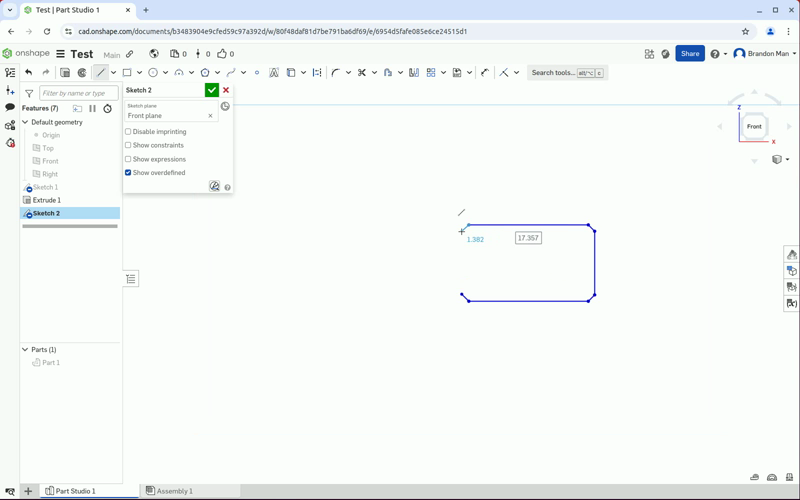
scroll(6)
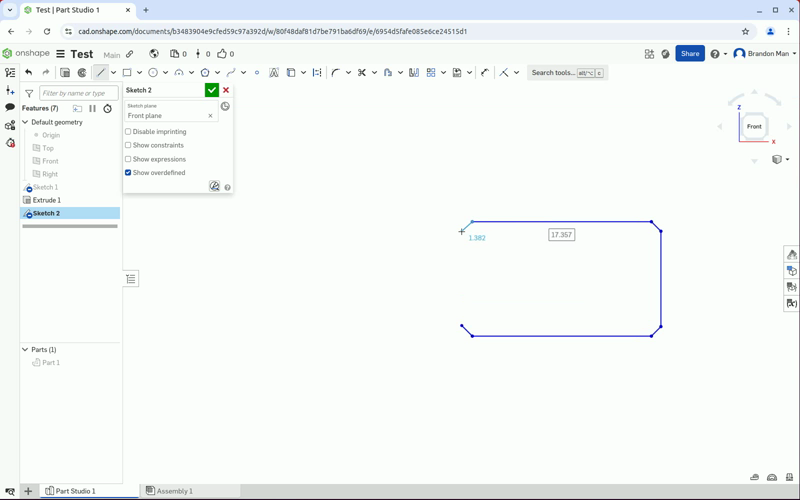
scroll(6)
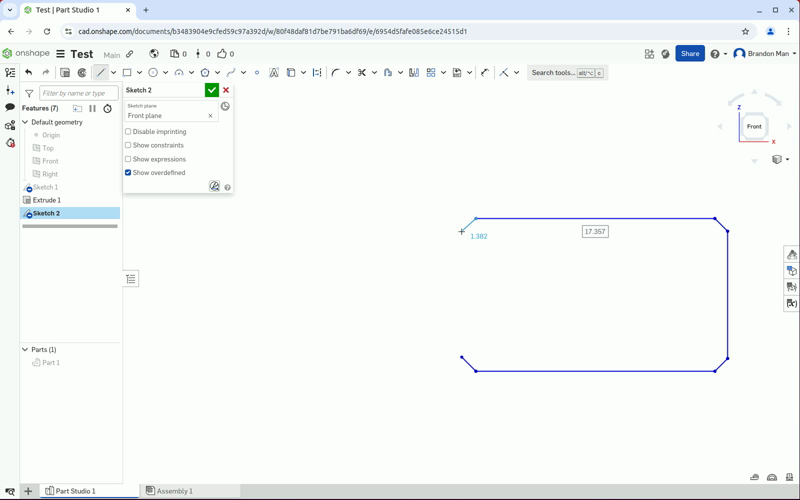
scroll(6)
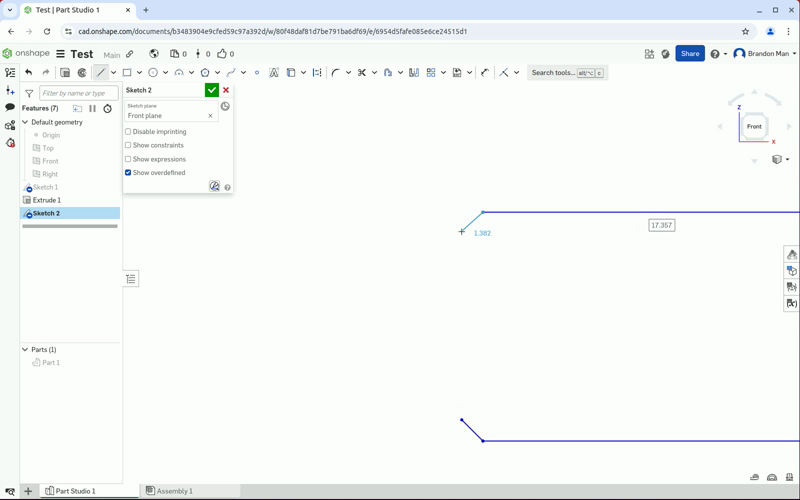
scroll(6)
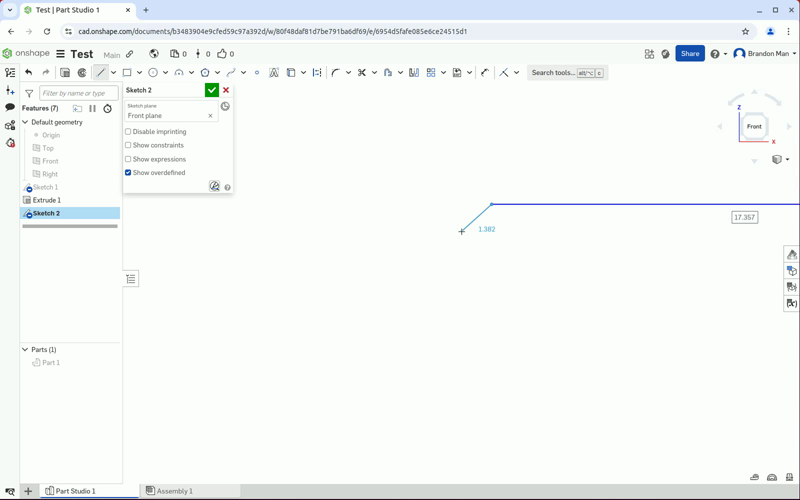
scroll(6)
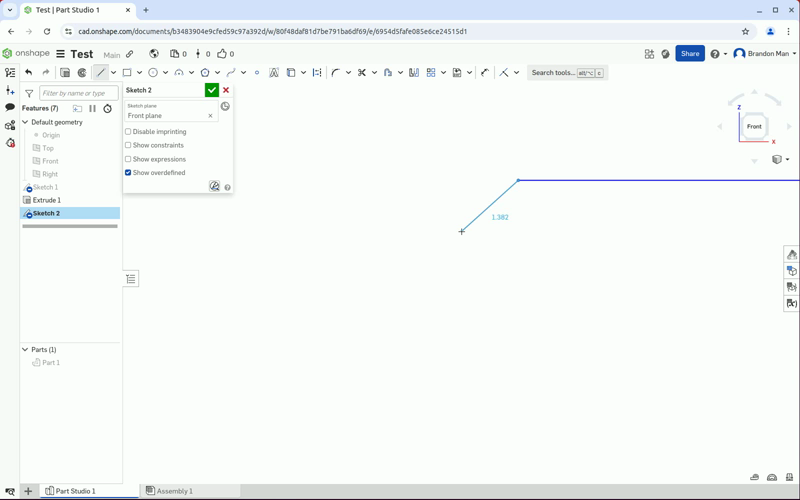
click(461, 231)
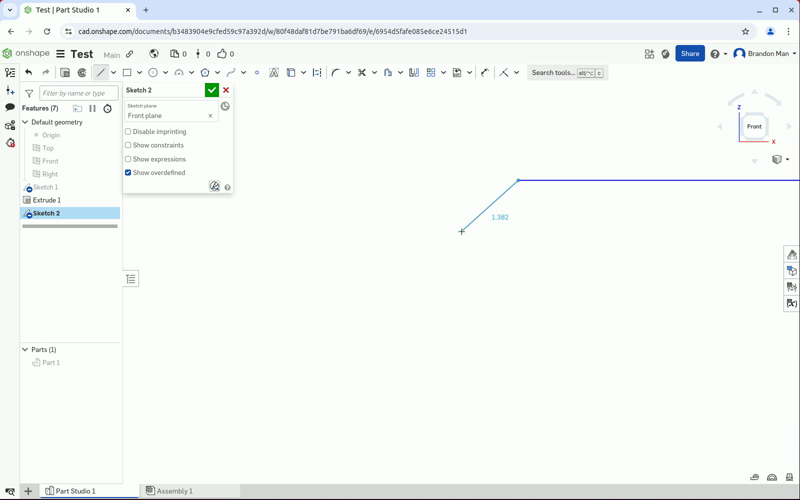
scroll(-6)
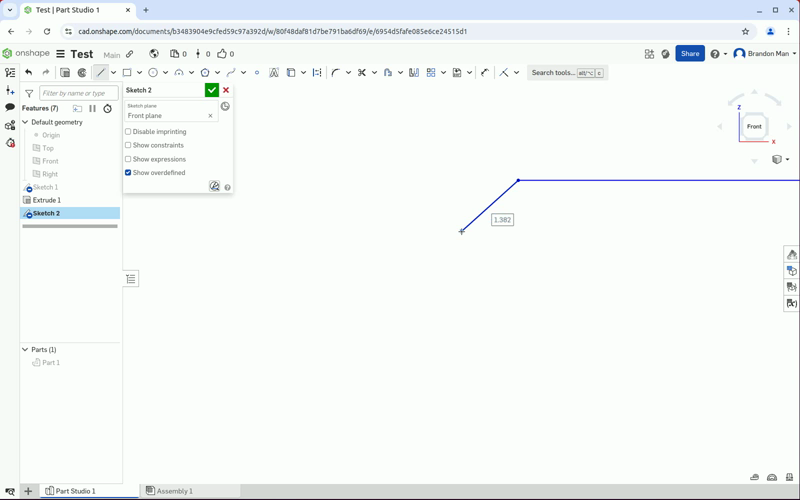
scroll(-6)
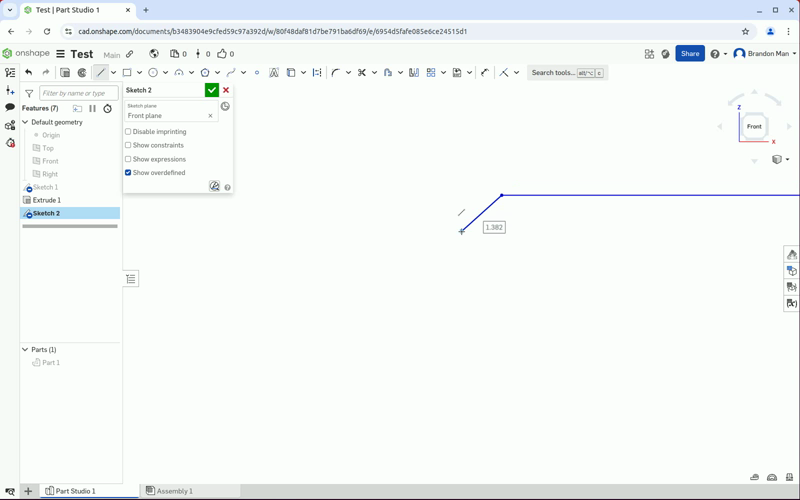
scroll(-6)
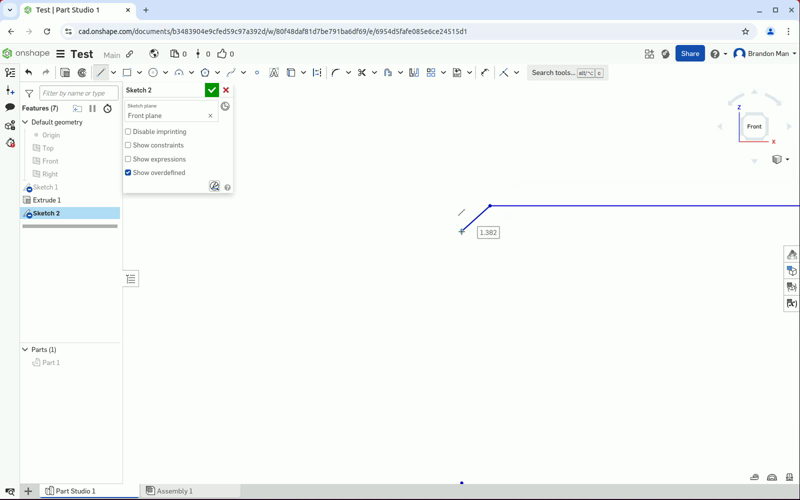
scroll(-6)
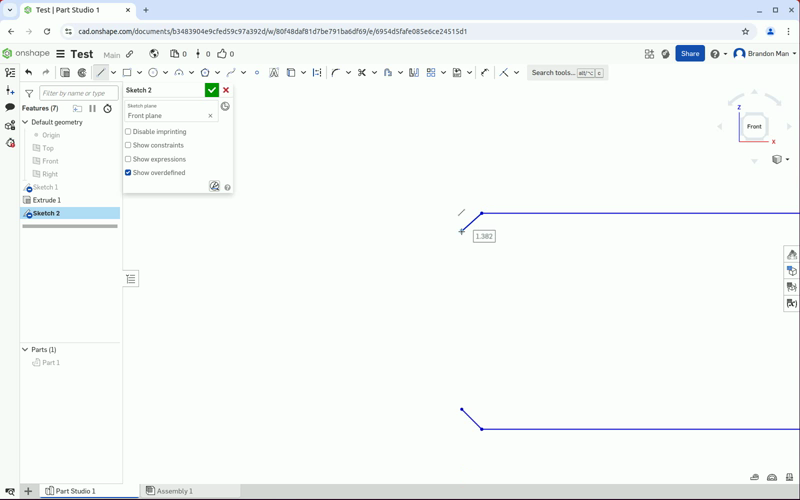
scroll(-6)
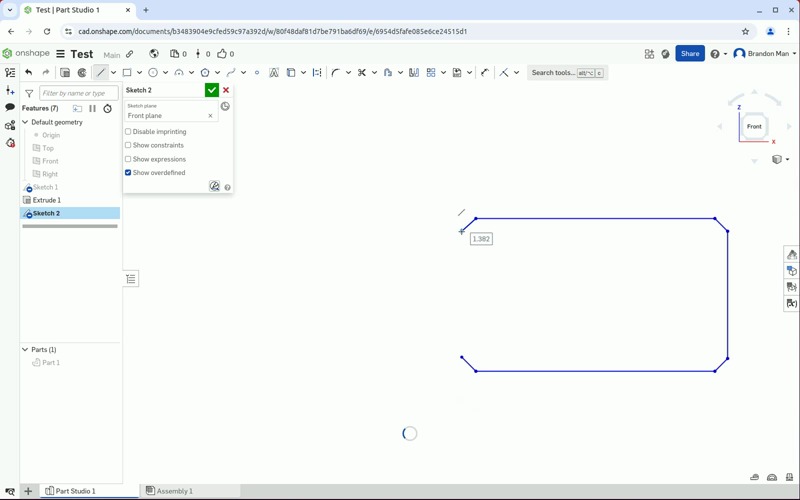
scroll(-6)
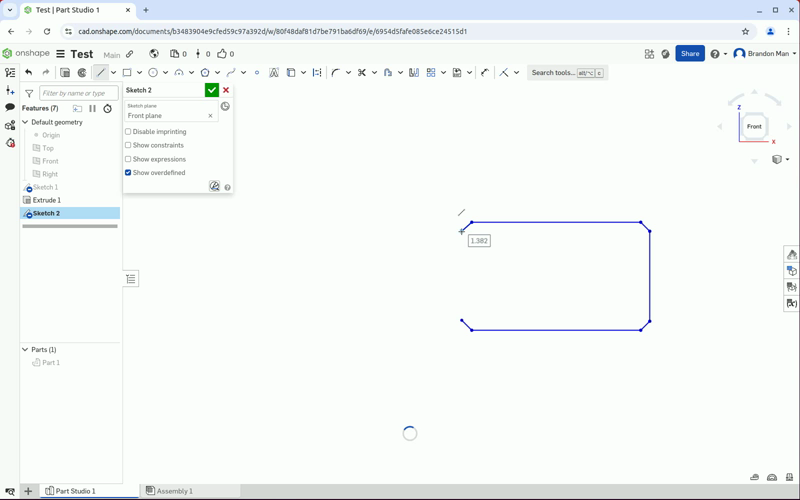
scroll(-6)
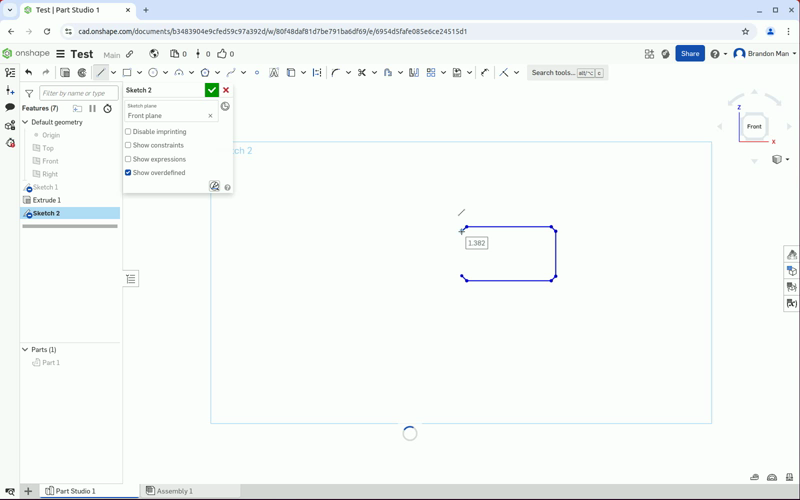
key_up(shift)
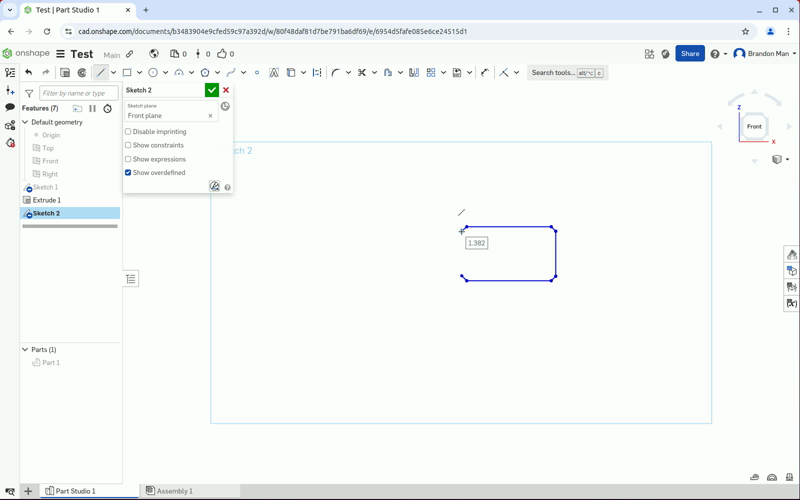
mouse_move(492, 231)
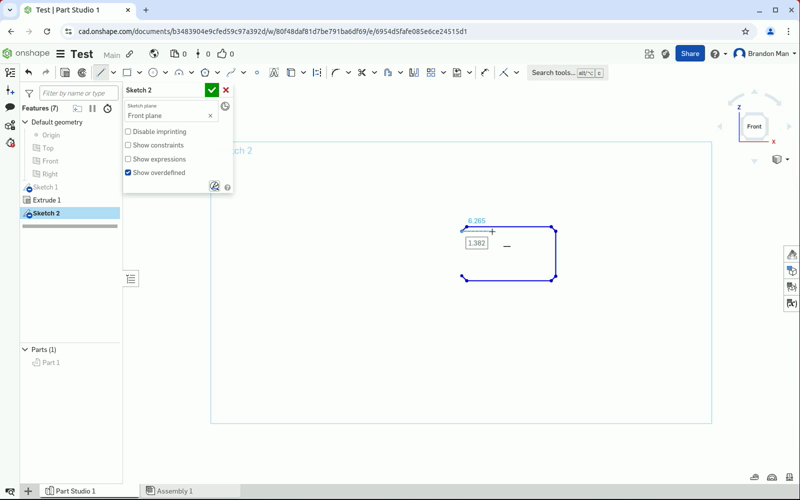
key_down(shift)
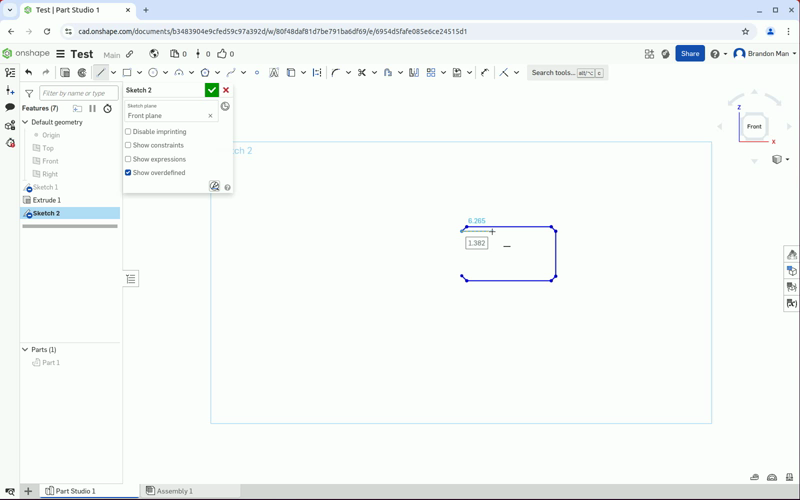
mouse_move(461, 275)
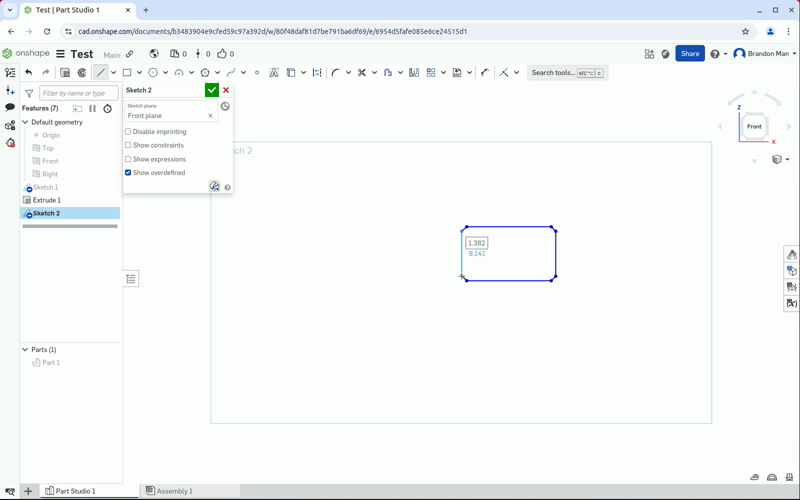
key_up(shift)
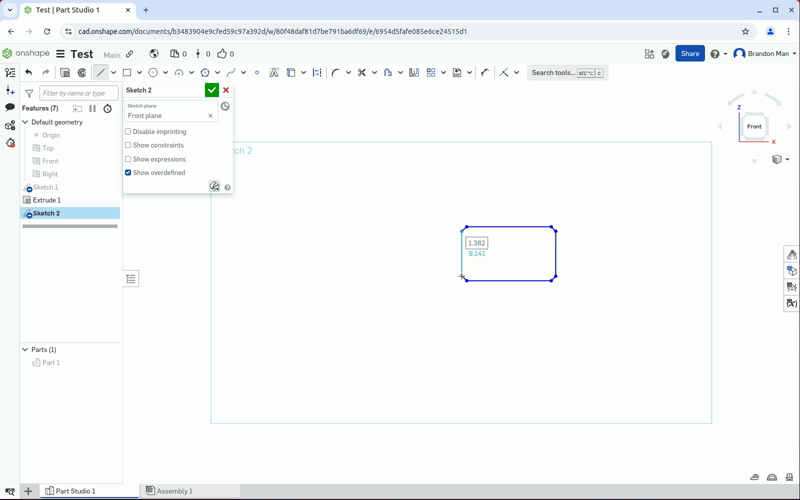
click(461, 275)
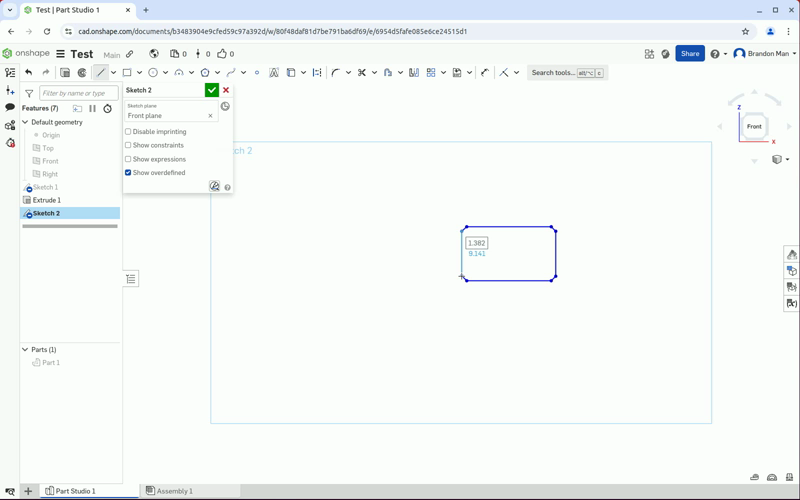
key(esc)
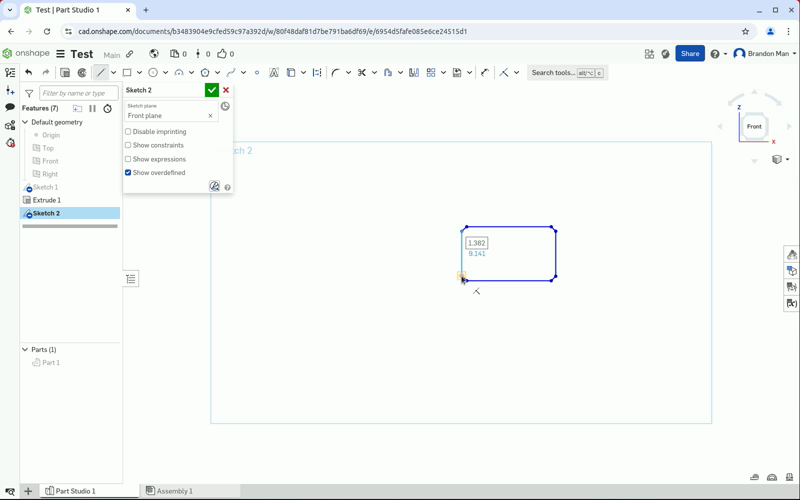
mouse_move(545, 254)
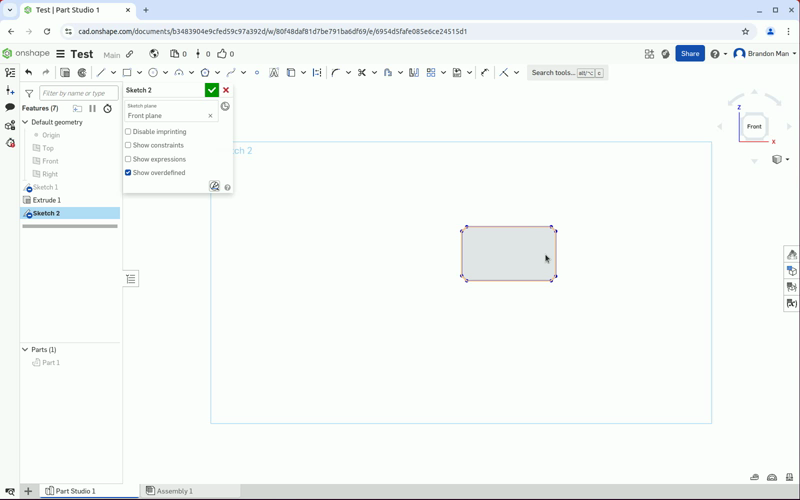
click(545, 254)
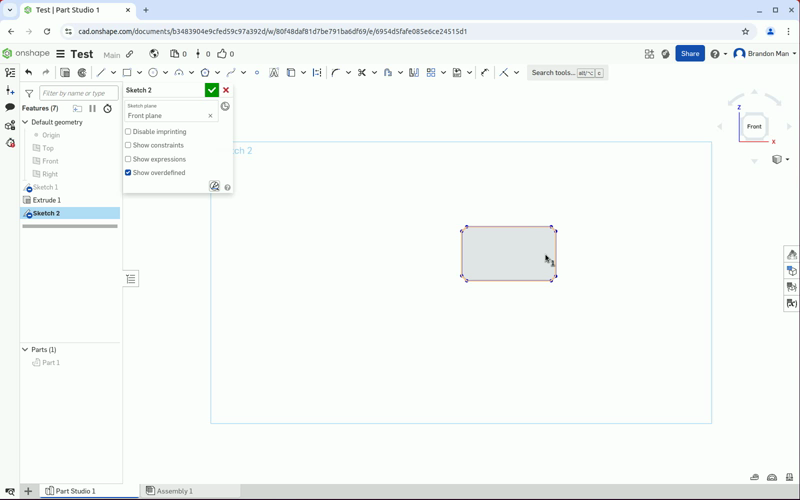
mouse_move(73, 352)
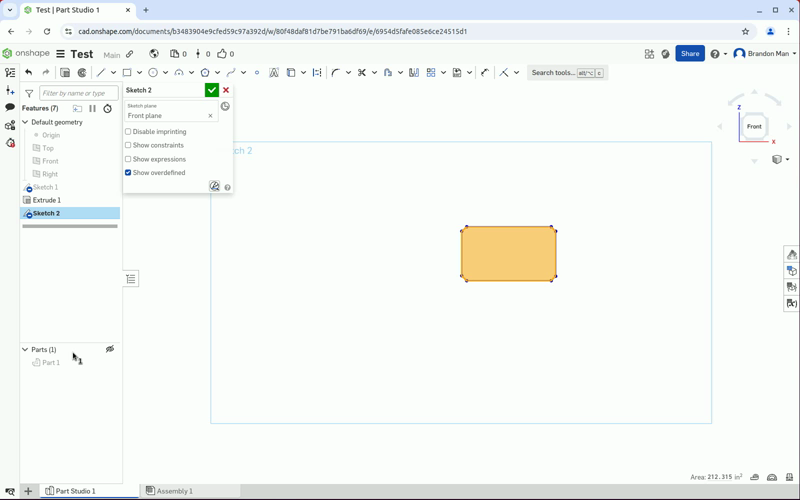
key(shift+y)
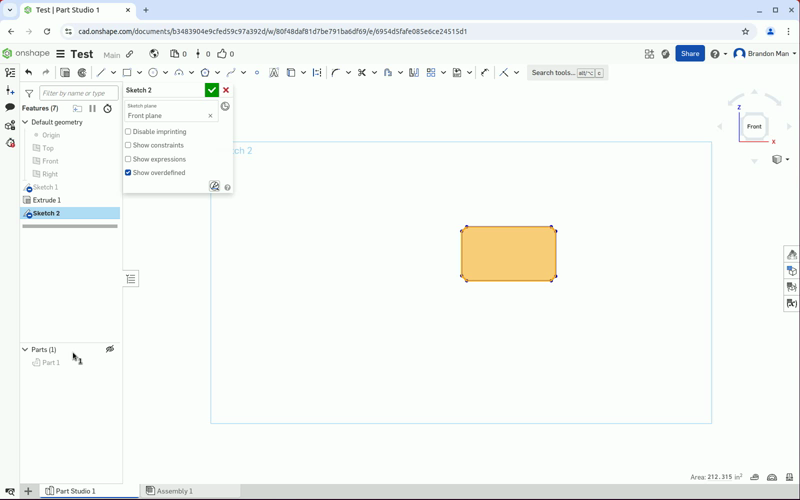
key(shift+e)
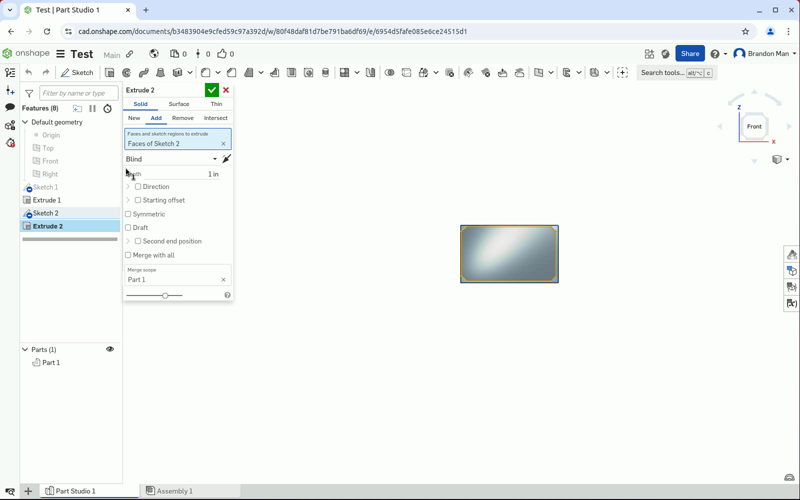
mouse_move(143, 106)
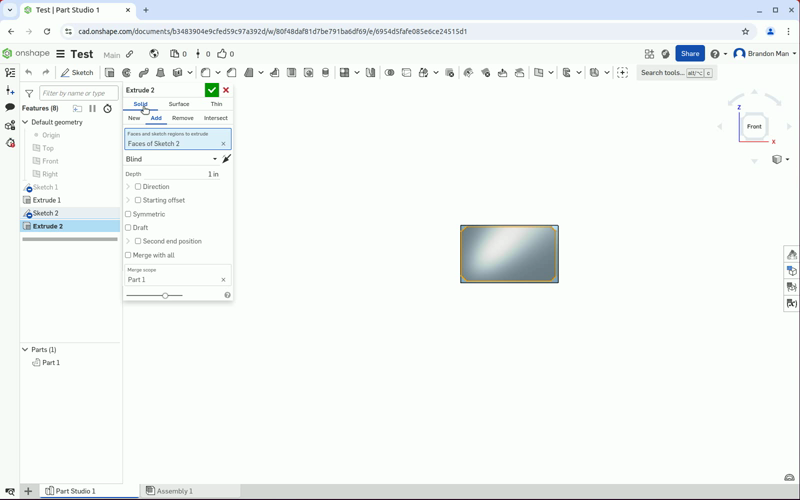
click(143, 106)
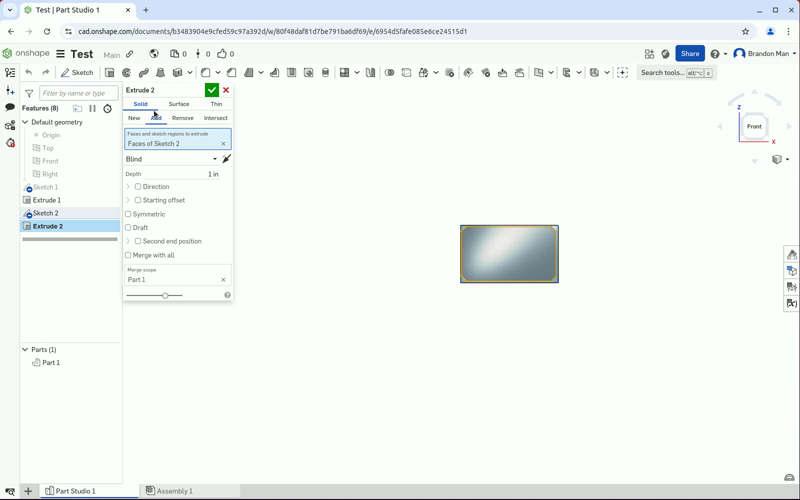
mouse_move(186, 120)
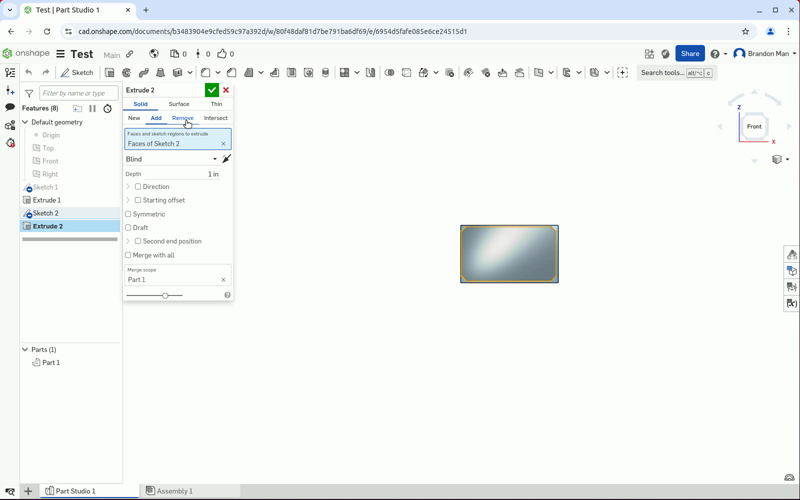
click(186, 120)
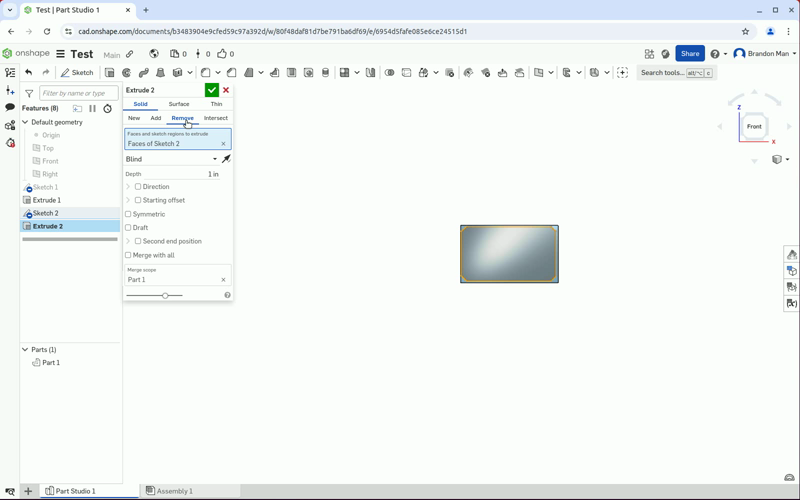
key(tab, 4)
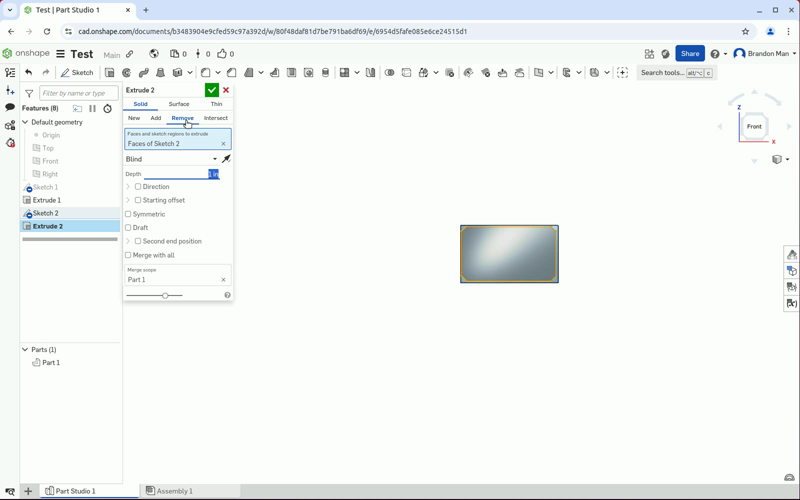
text(23.108)
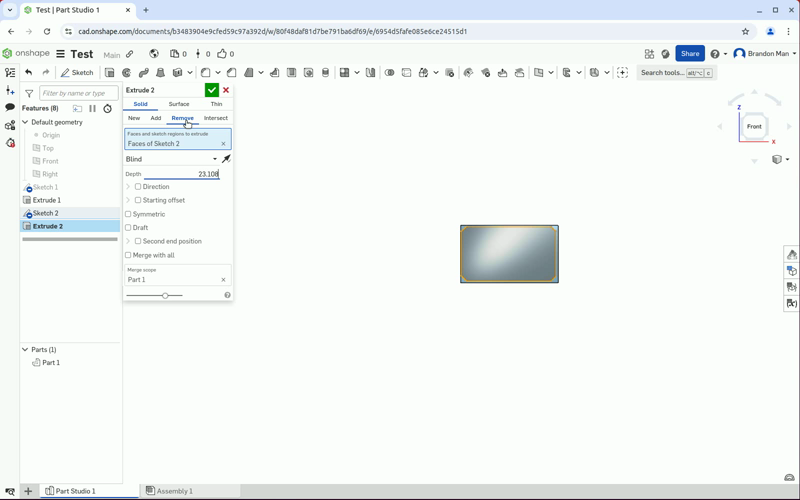
key(tab, 6)
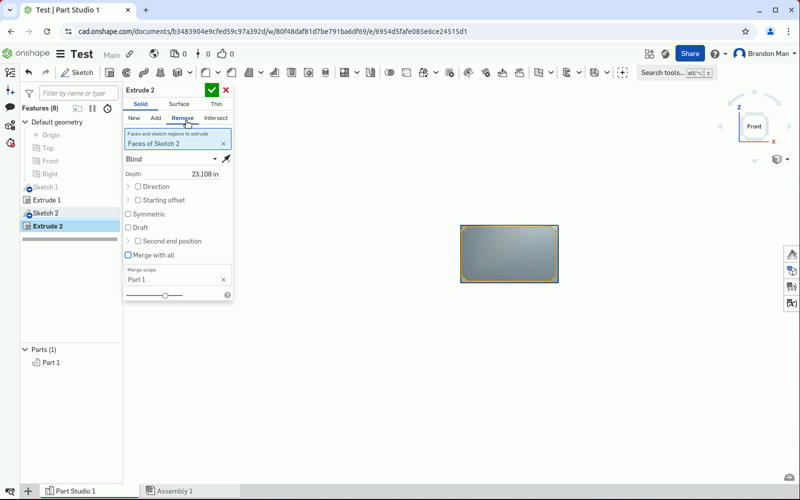
key(space)
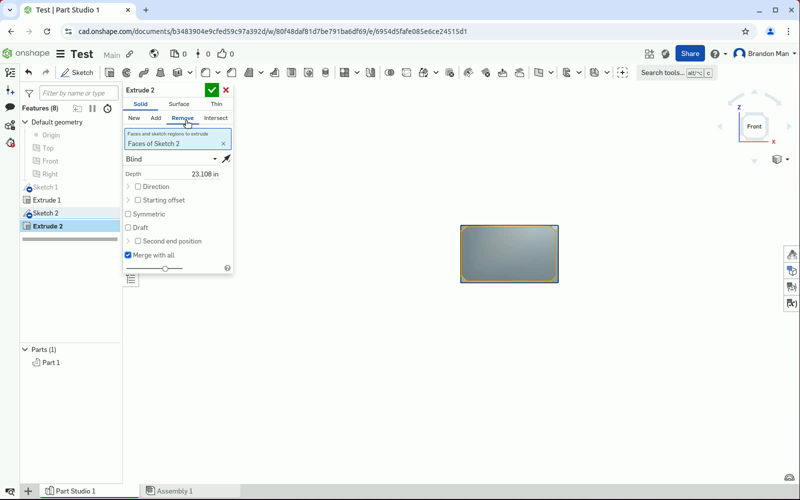
key(enter)
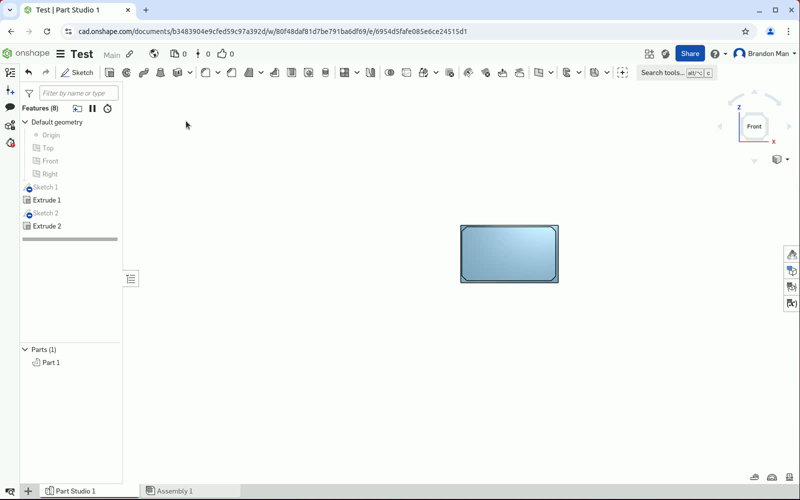
key(shift+h)
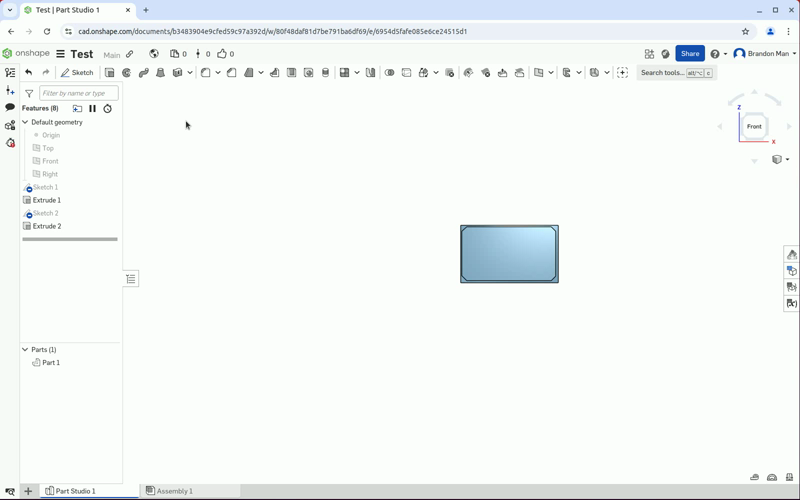
key(shift+h)
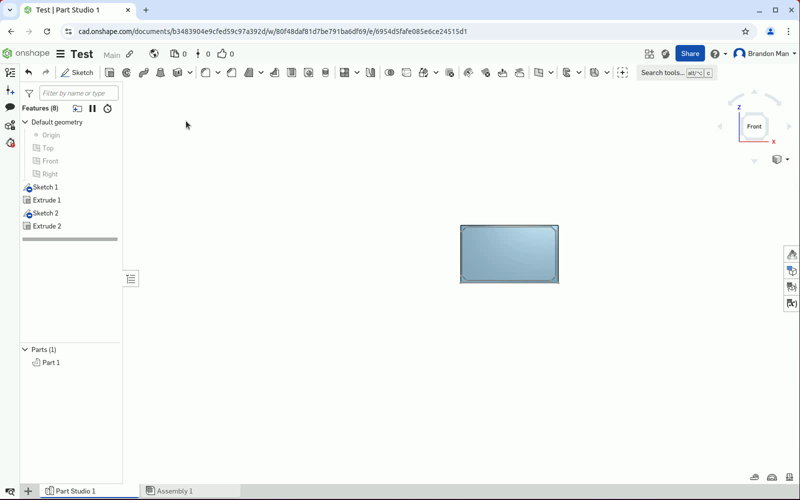
key(shift+7)
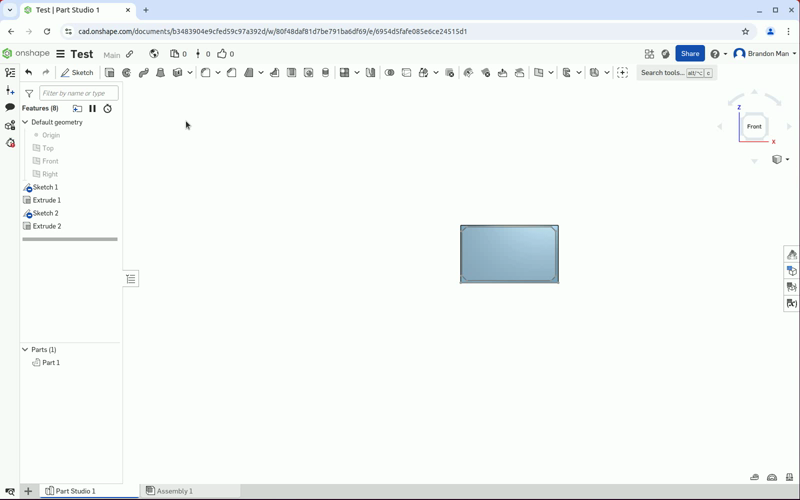
key(left, 2)
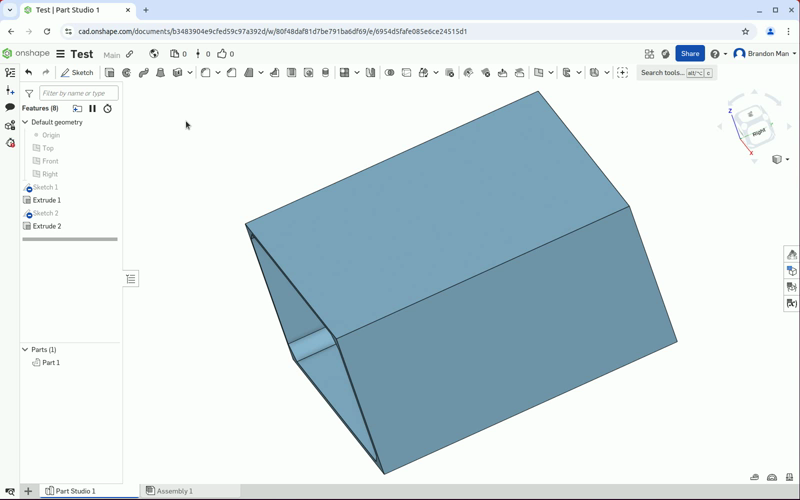
key(down, 2)
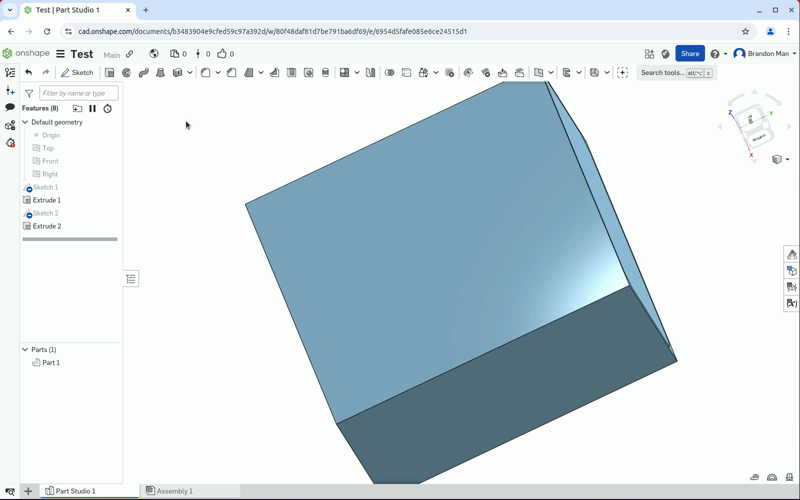
key(up, 2)
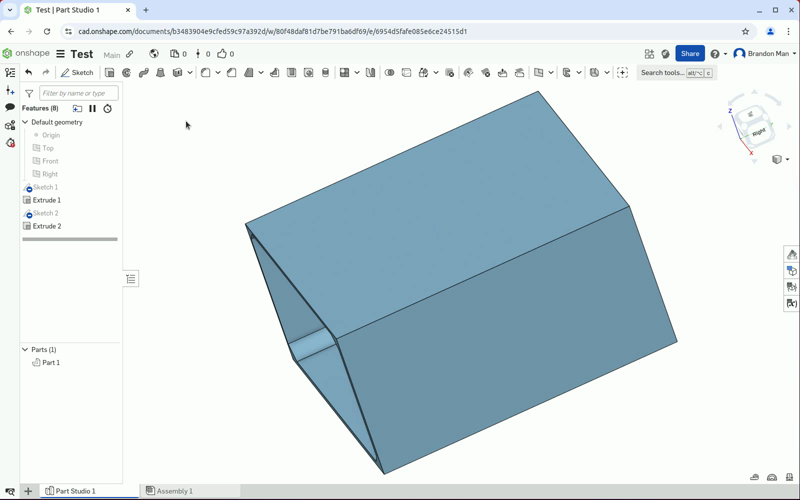
key(right, 2)
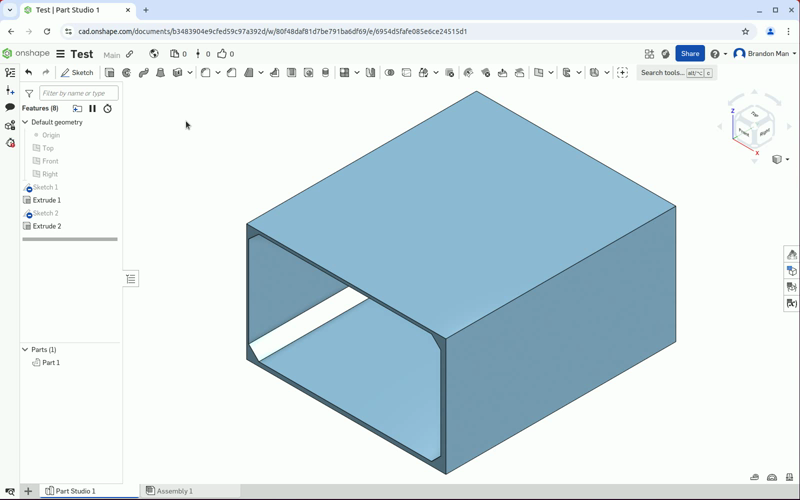
mouse_move(73, 189)
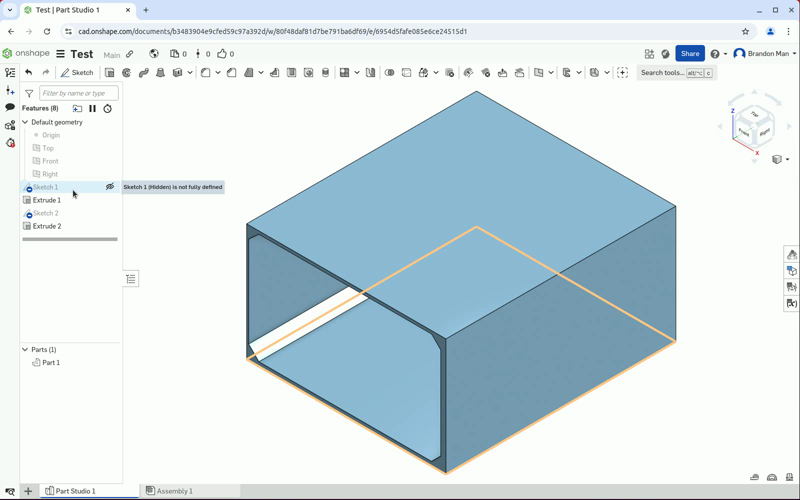
click(73, 189)